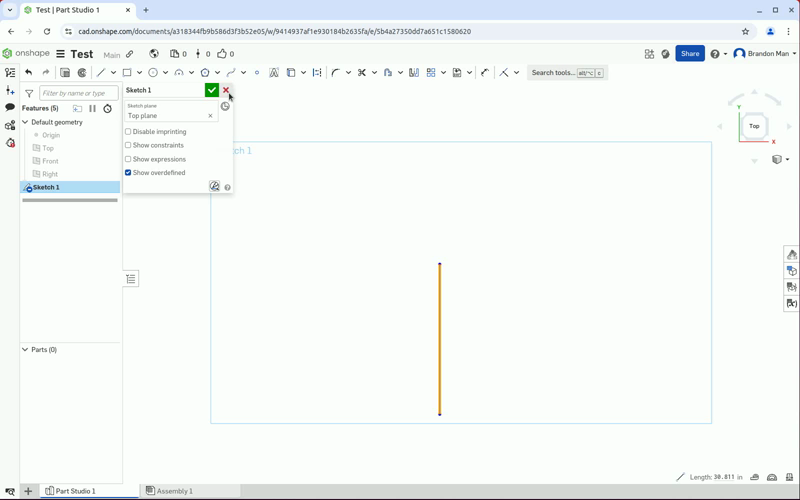
key(shift+h)
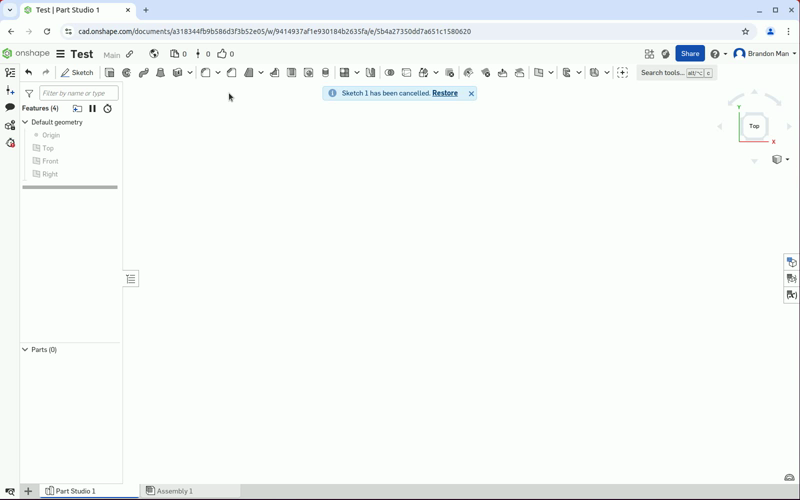
mouse_move(73, 352)
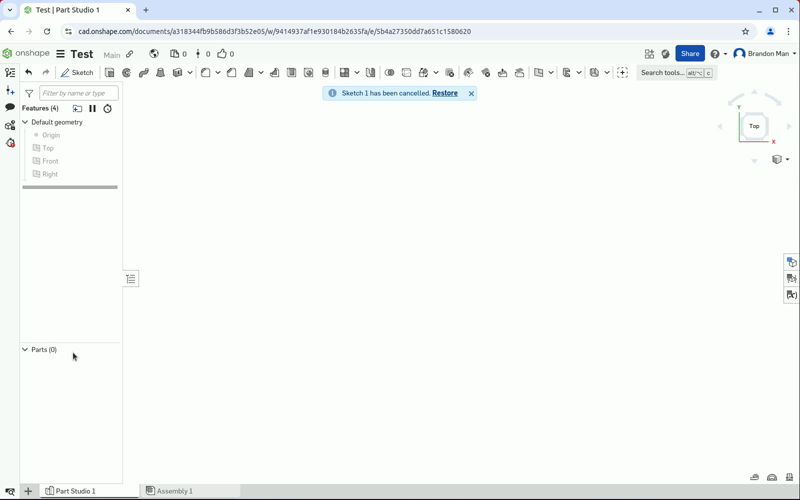
key(y)
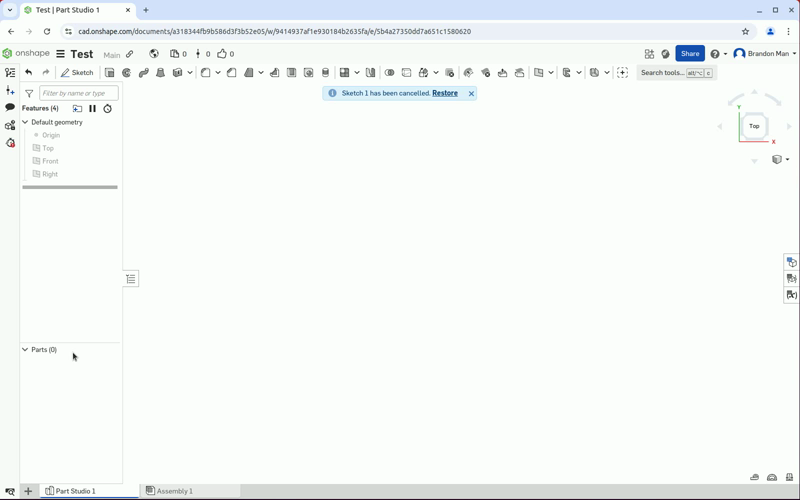
key(shift+p)
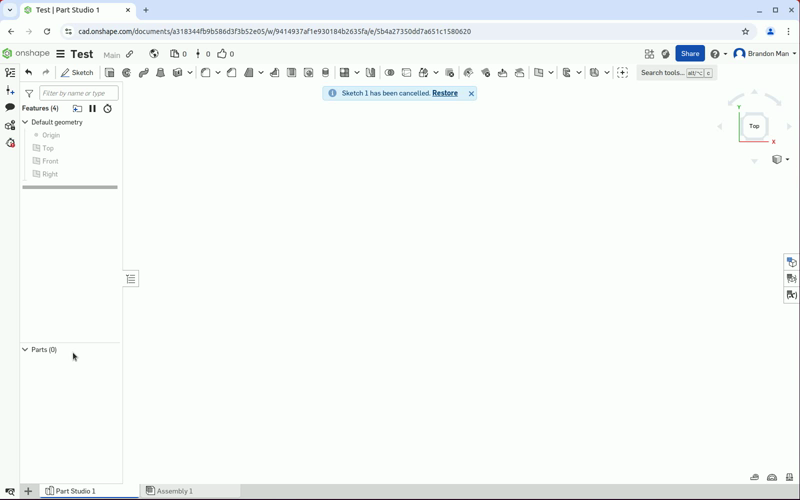
key(space)
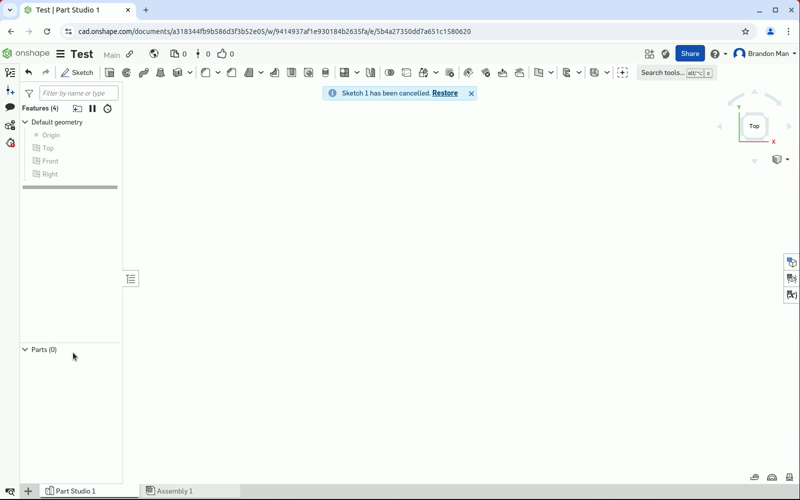
key_down(shift)
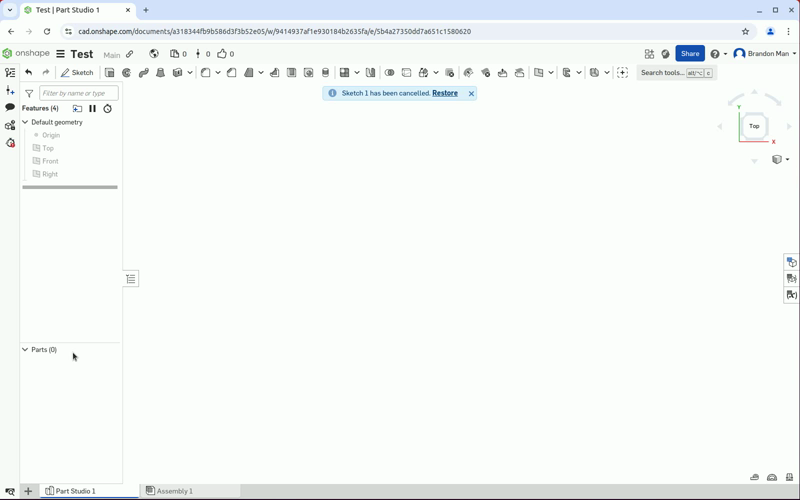
key(up)
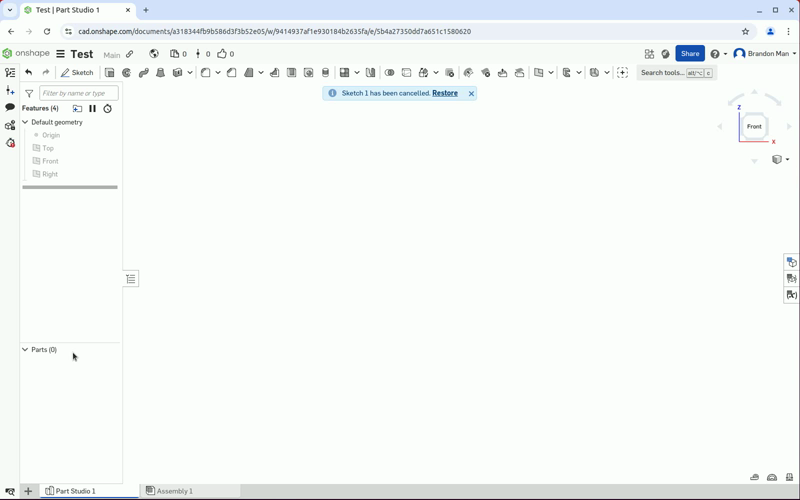
key_up(shift)
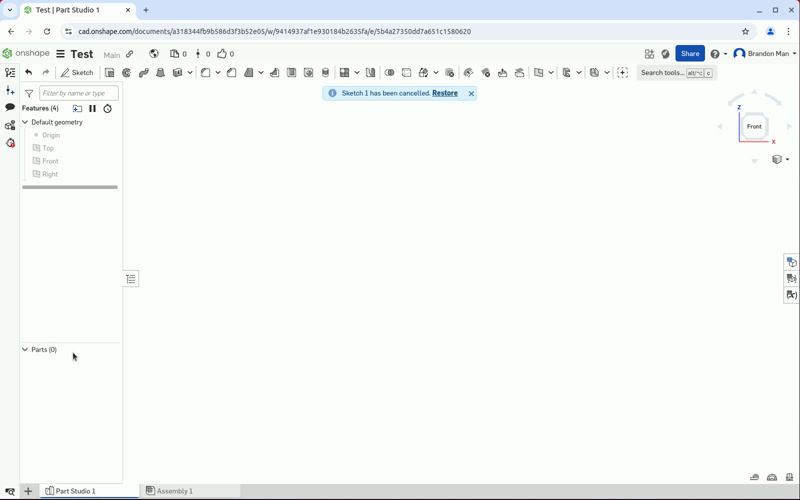
mouse_move(73, 352)
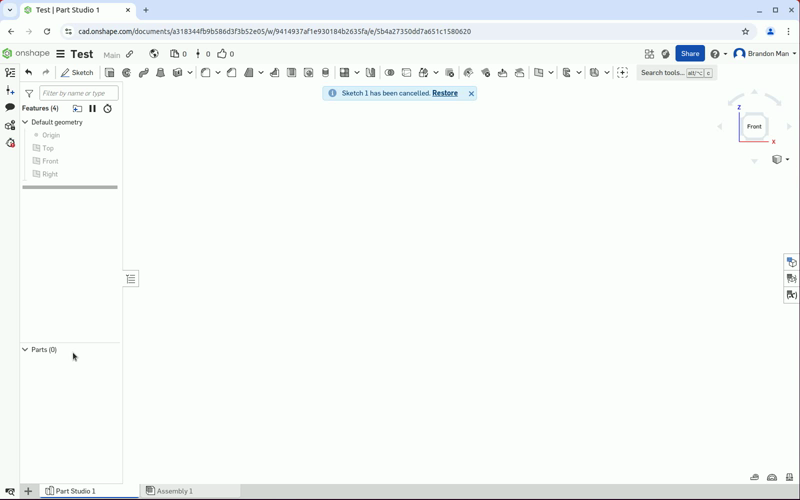
key(shift+y)
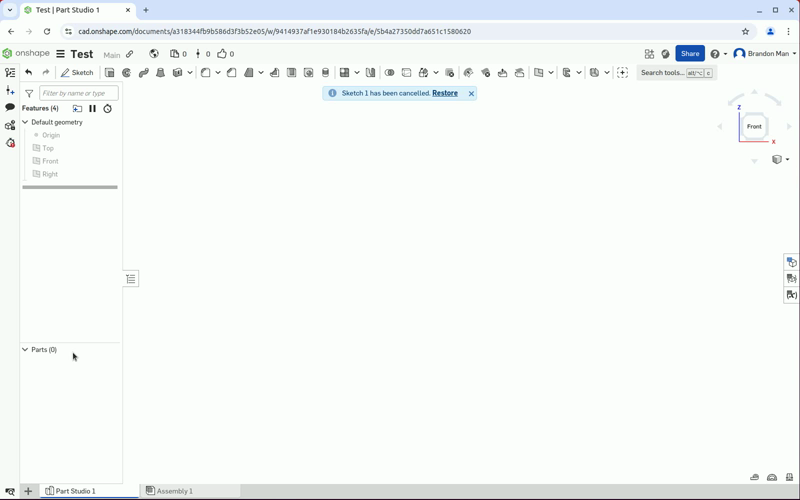
key(shift+s)
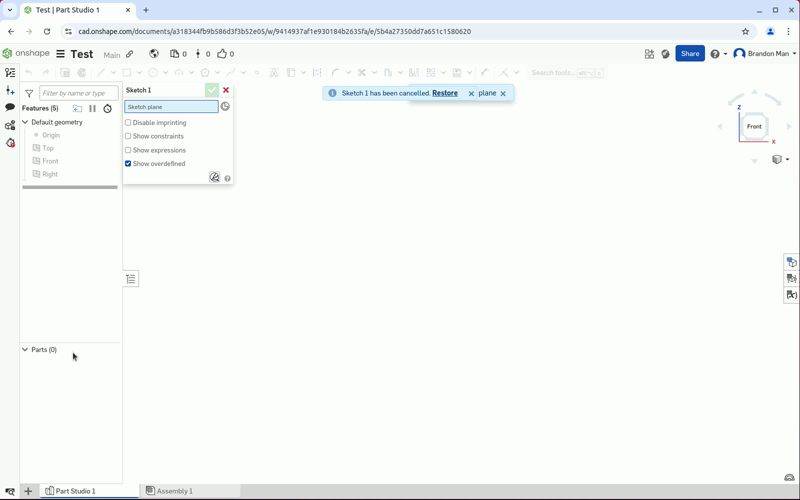
mouse_move(73, 163)
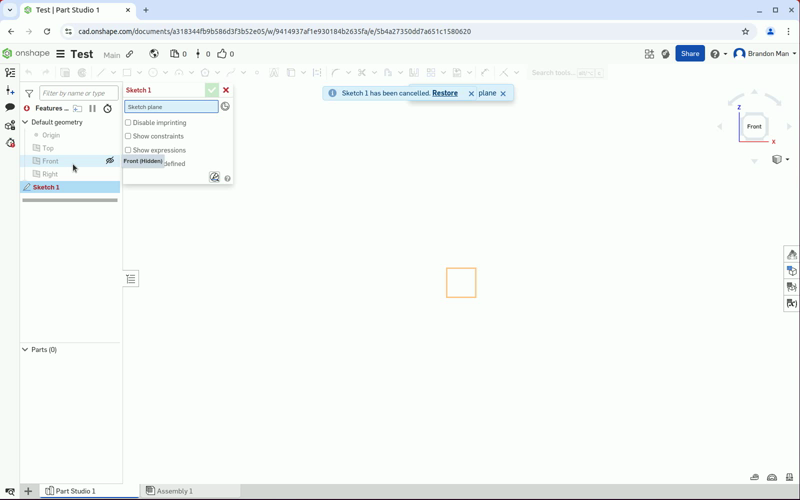
click(73, 163)
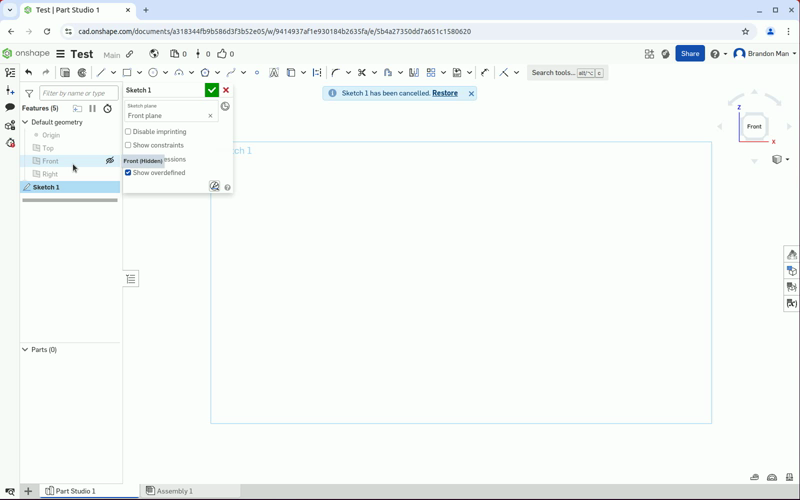
mouse_move(73, 352)
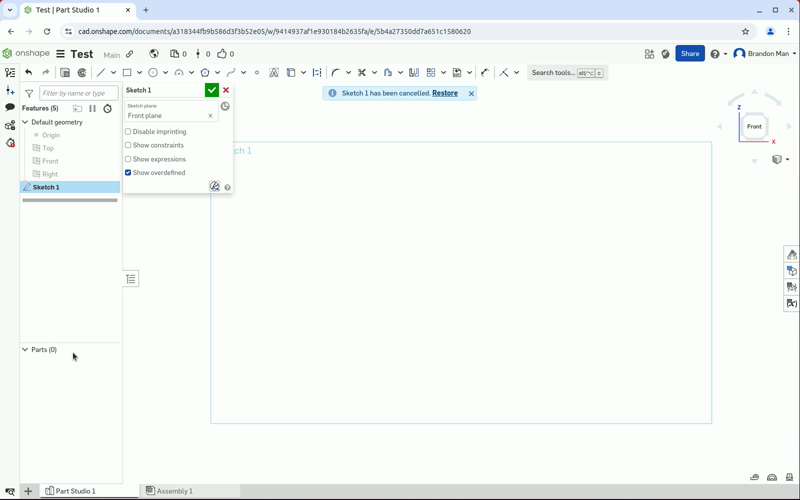
key(y)
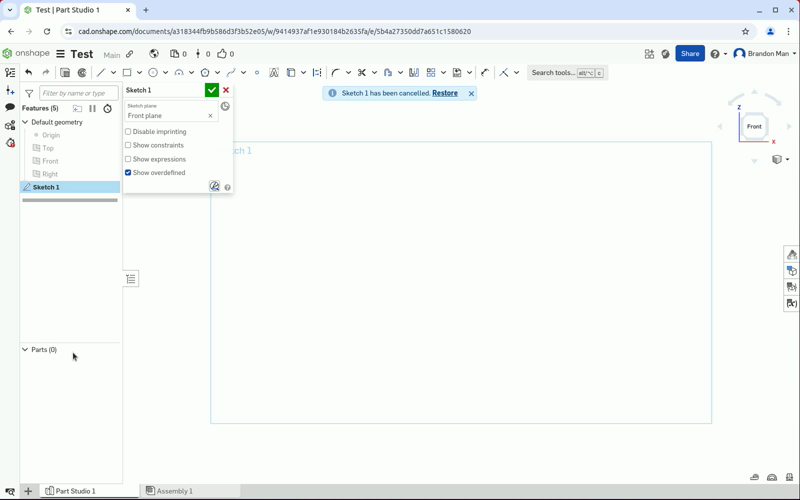
key(l)
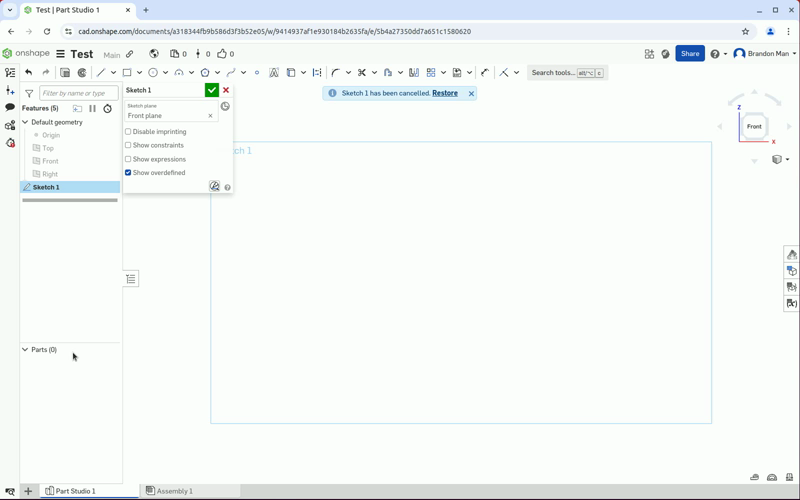
key_down(shift)
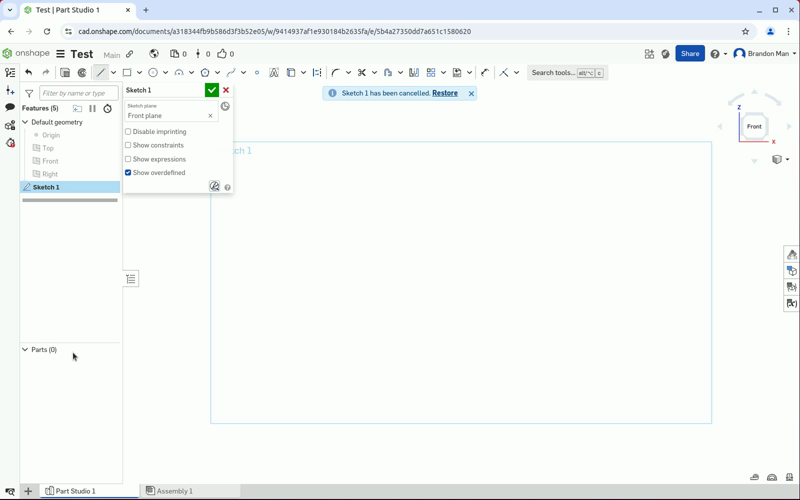
mouse_move(460, 282)
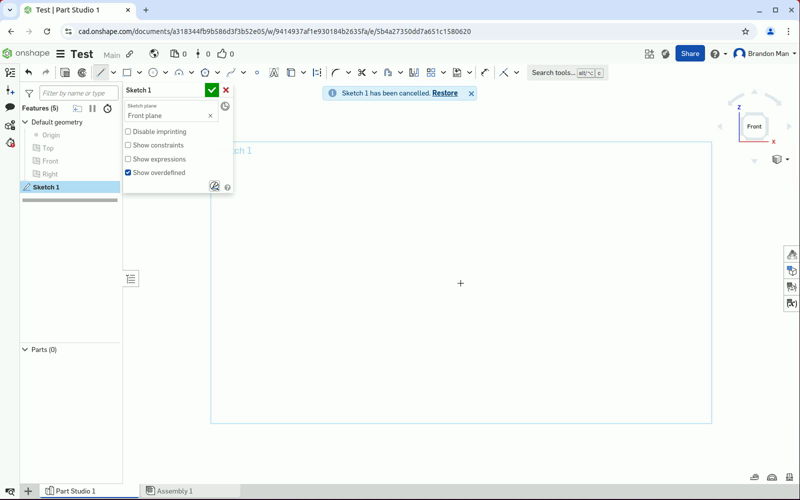
click(460, 282)
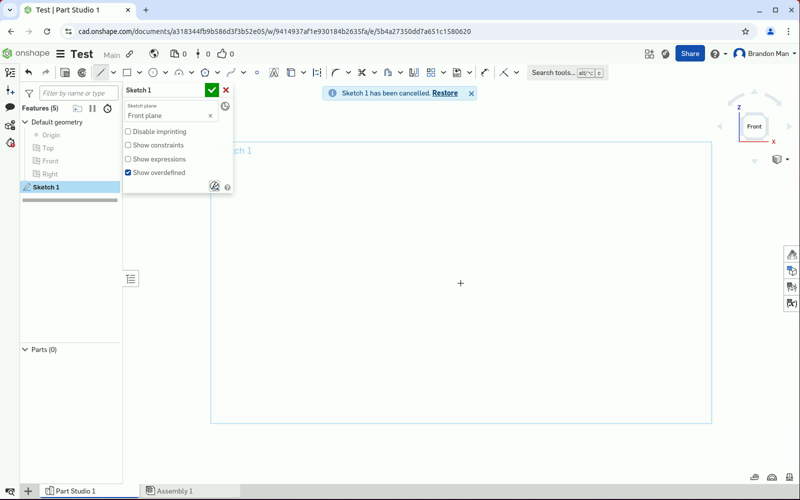
key_up(shift)
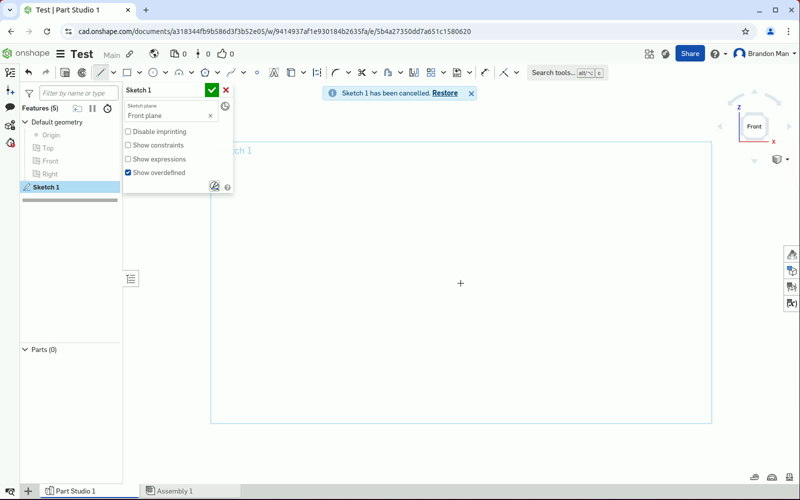
key_down(shift)
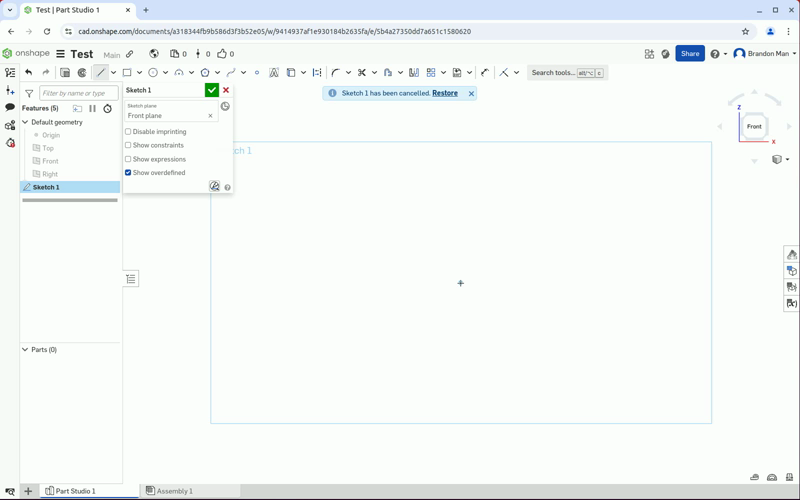
mouse_move(535, 282)
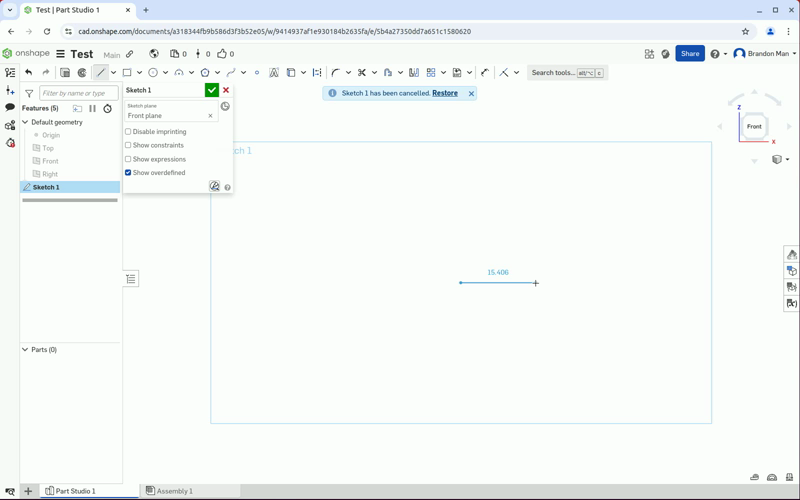
click(535, 282)
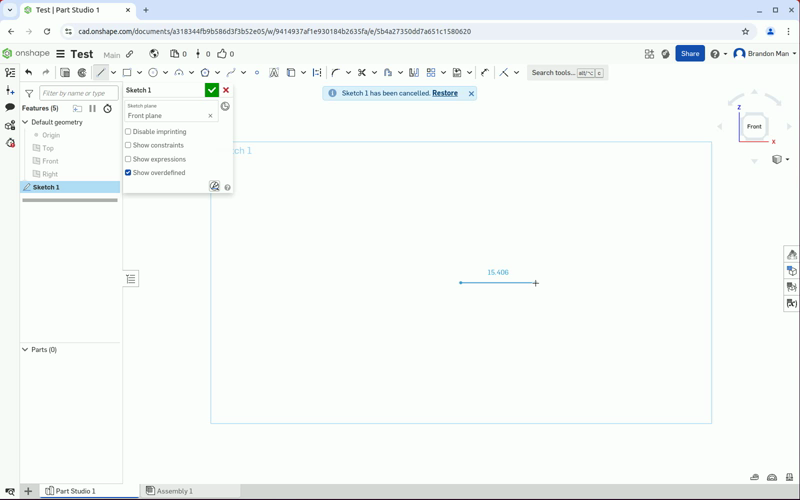
key_up(shift)
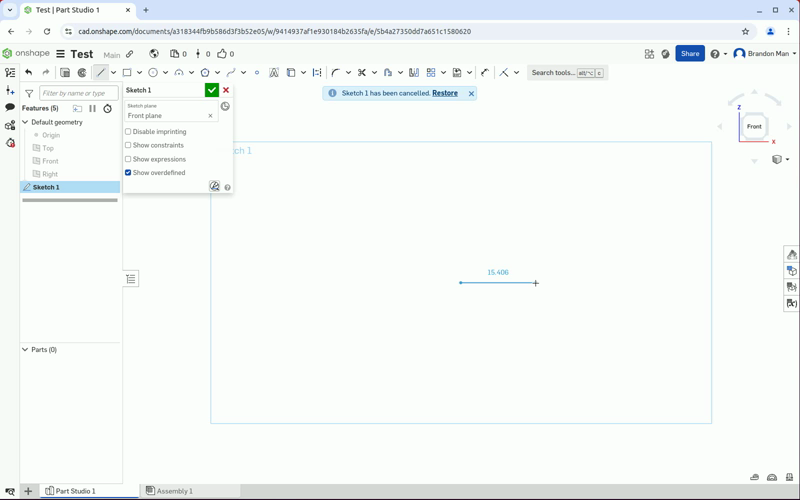
key_down(shift)
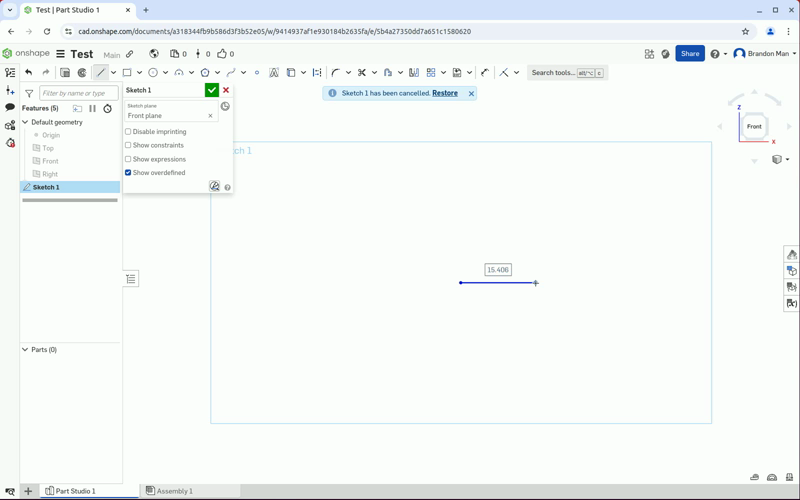
mouse_move(535, 189)
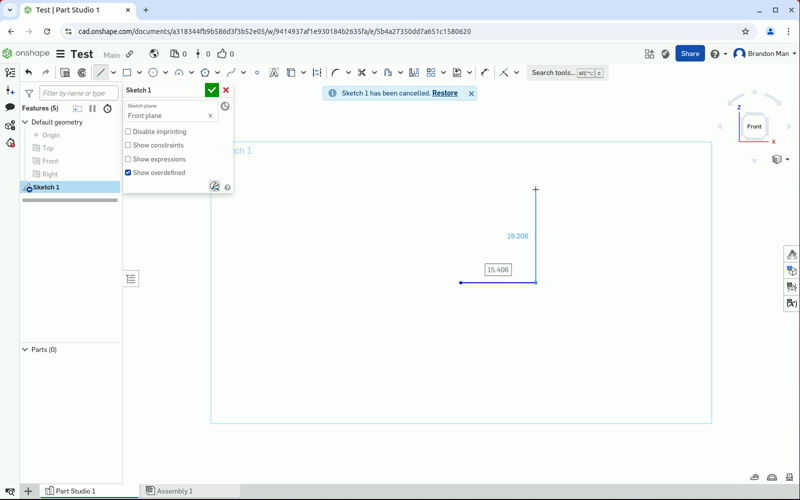
click(535, 189)
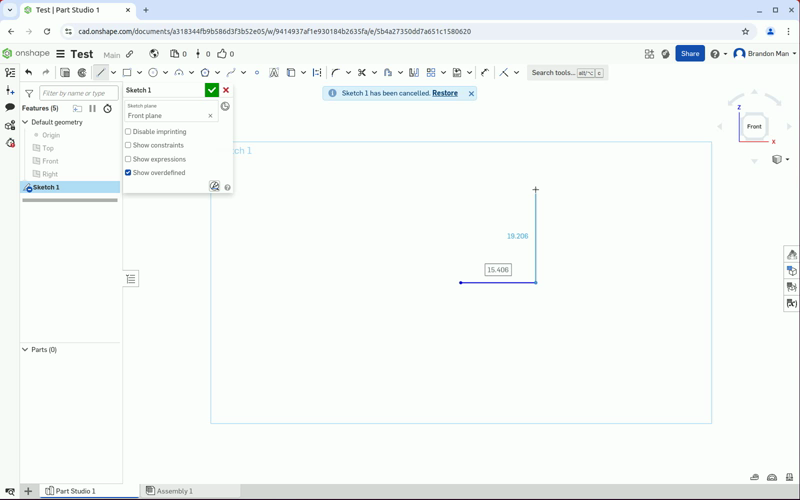
key_up(shift)
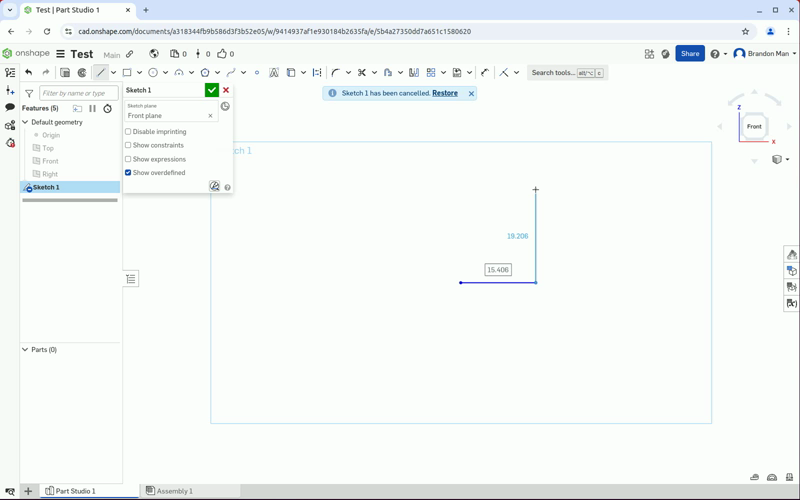
key_down(shift)
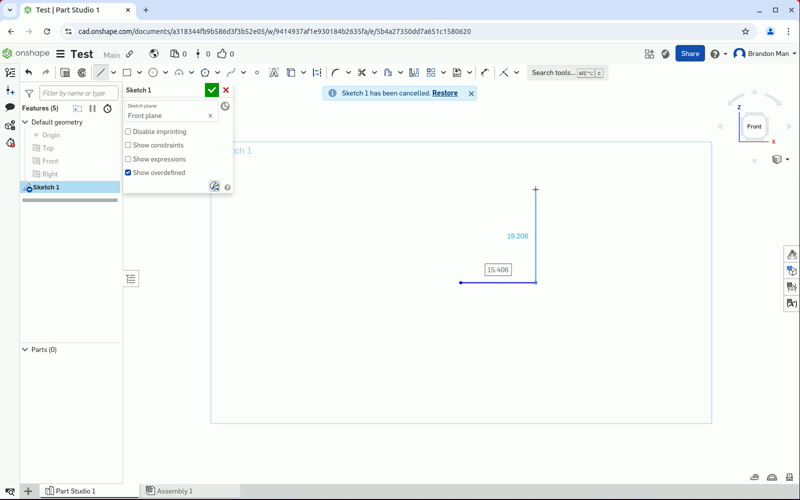
mouse_move(460, 189)
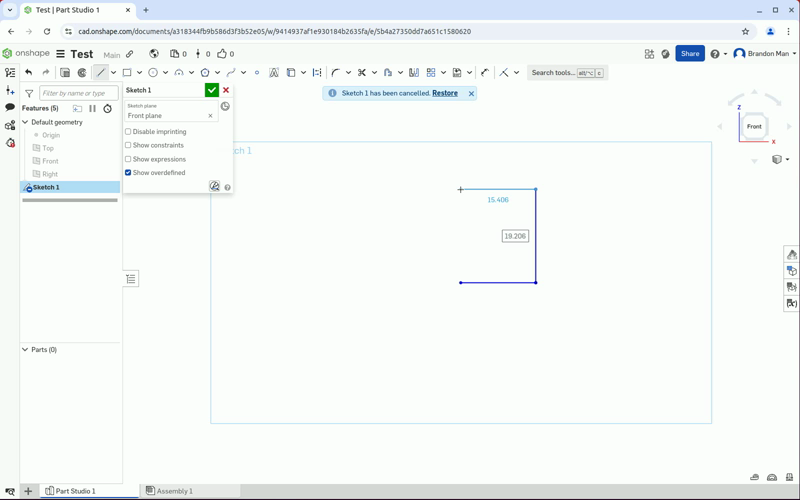
click(460, 189)
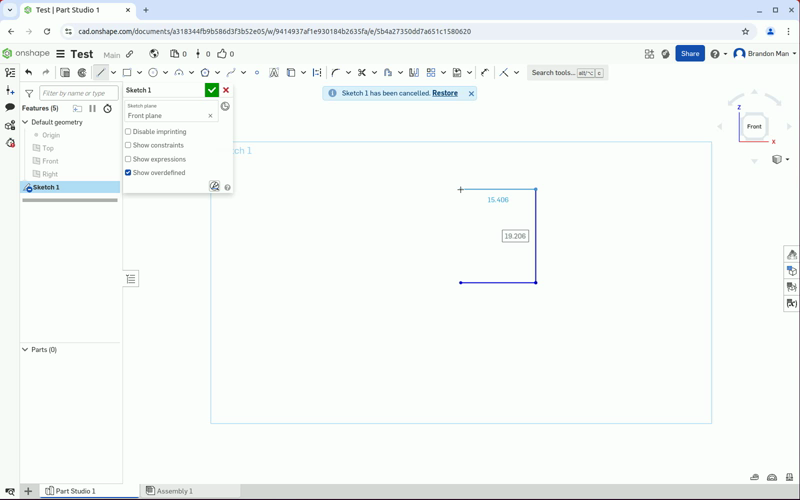
key_up(shift)
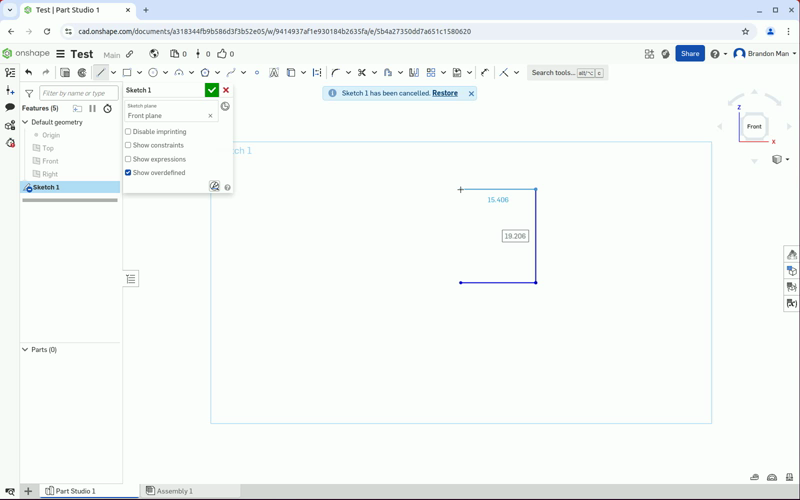
key_down(shift)
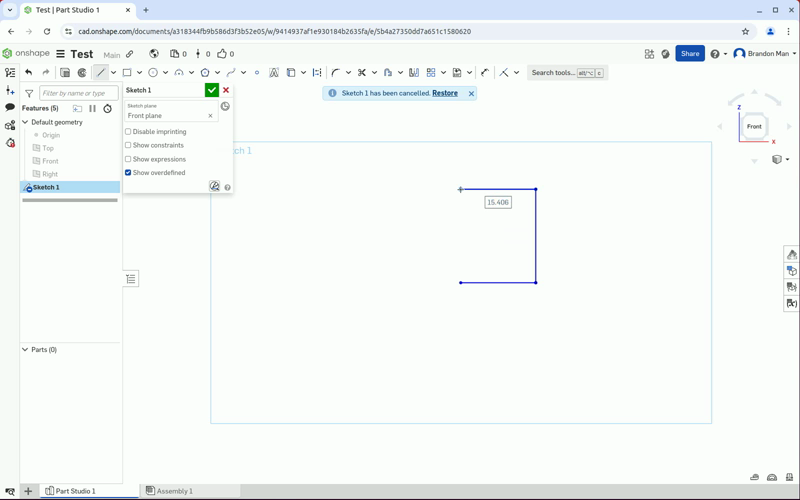
mouse_move(460, 282)
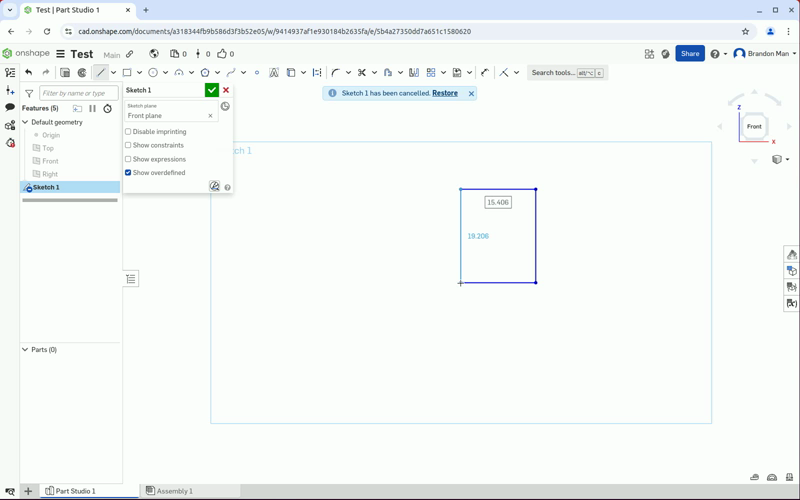
key_up(shift)
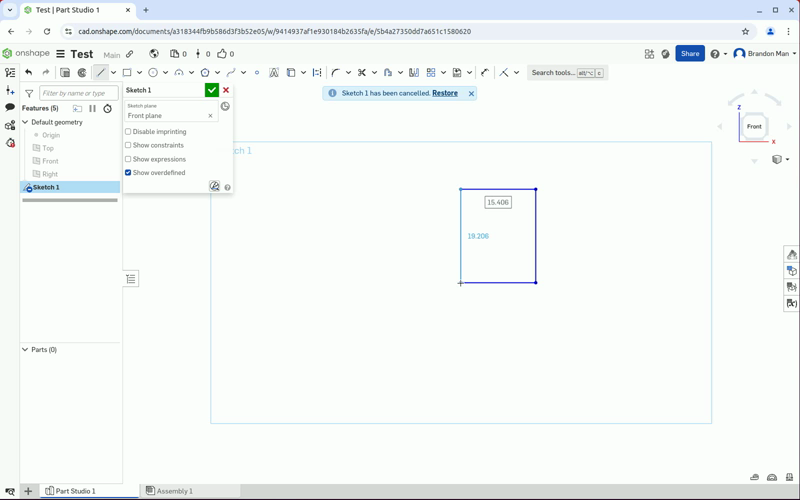
click(460, 282)
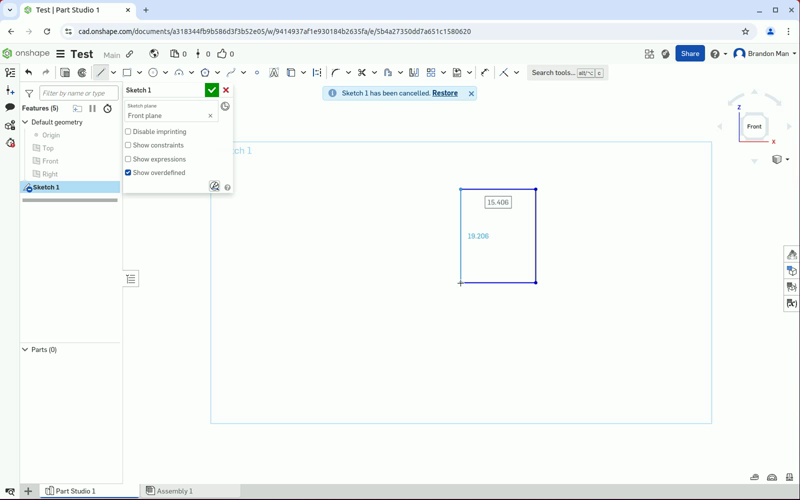
key(esc)
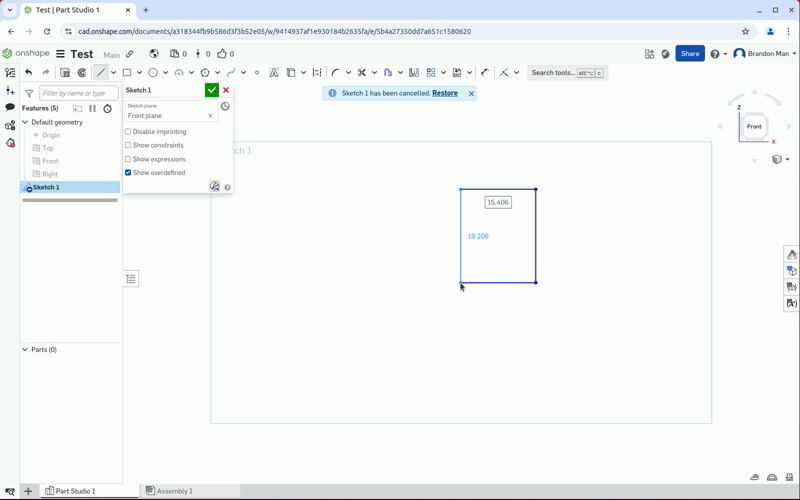
mouse_move(483, 224)
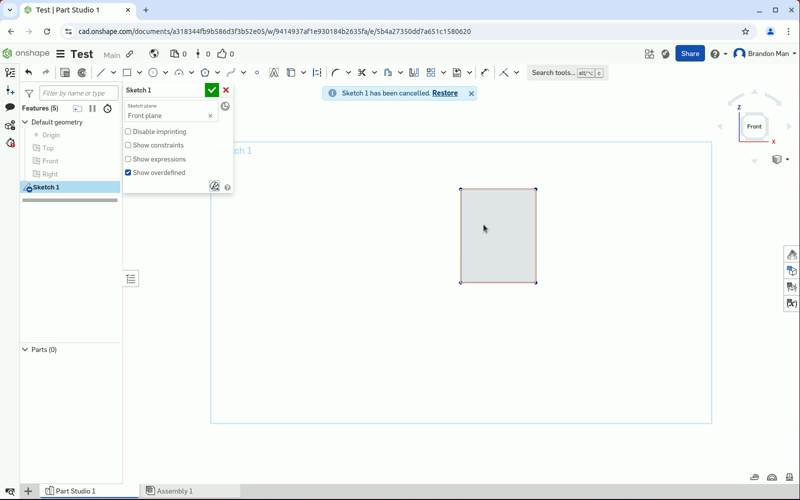
click(483, 224)
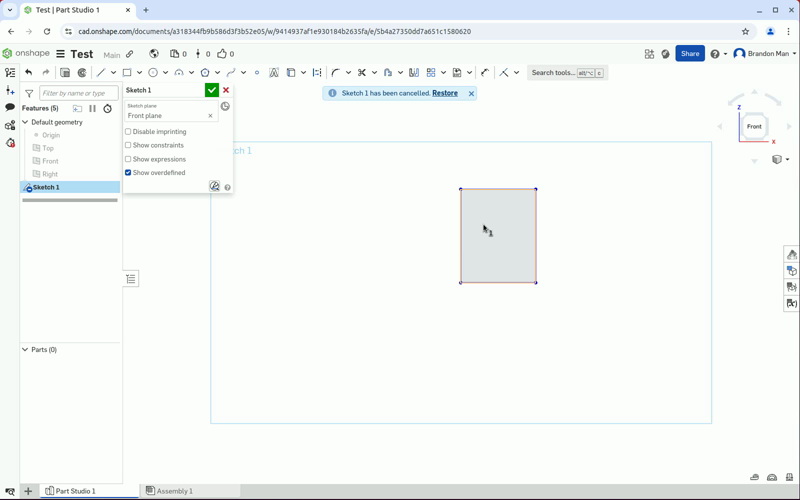
mouse_move(73, 352)
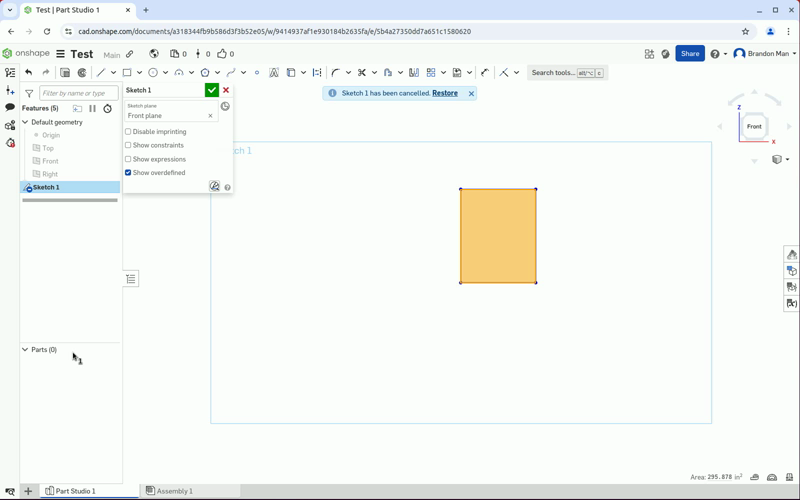
key(shift+y)
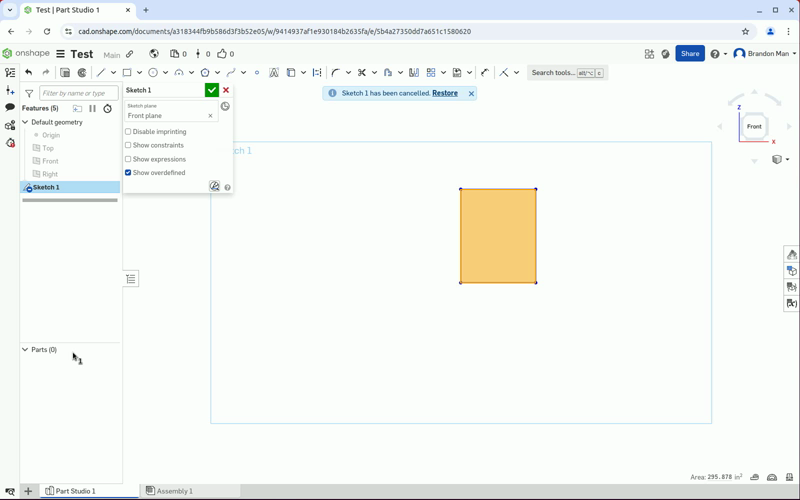
key(shift+e)
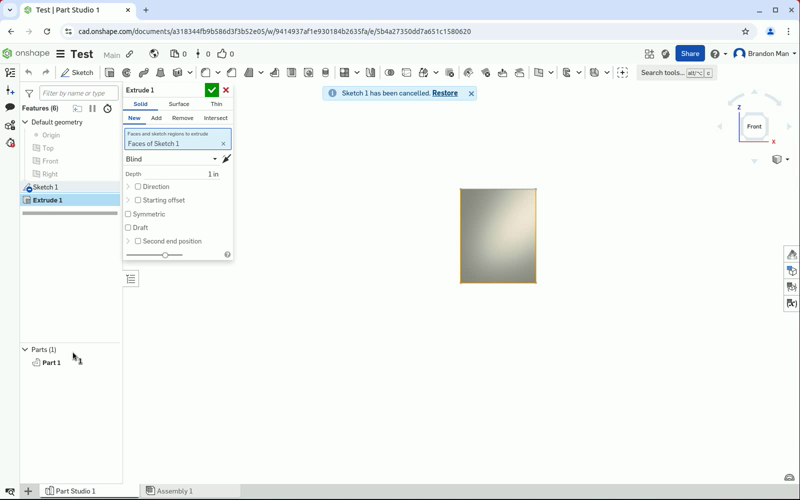
mouse_move(143, 106)
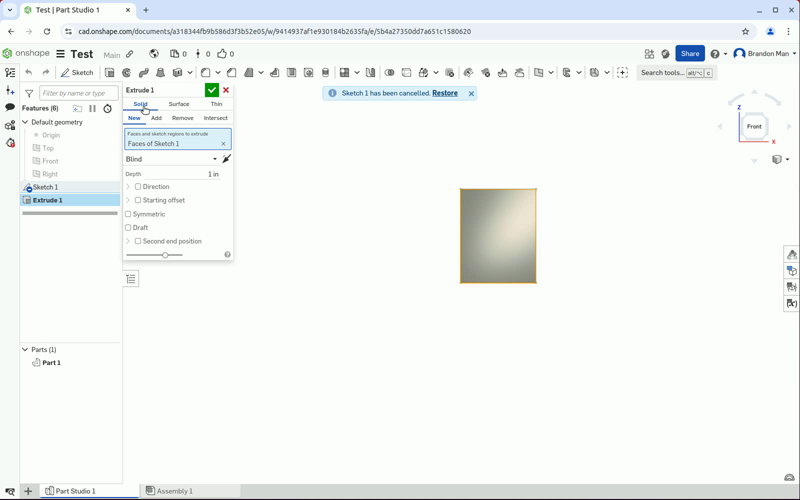
click(143, 106)
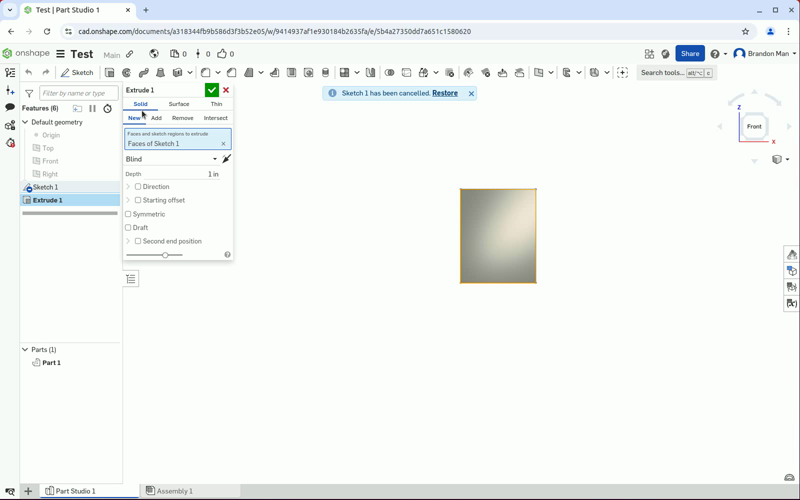
mouse_move(137, 120)
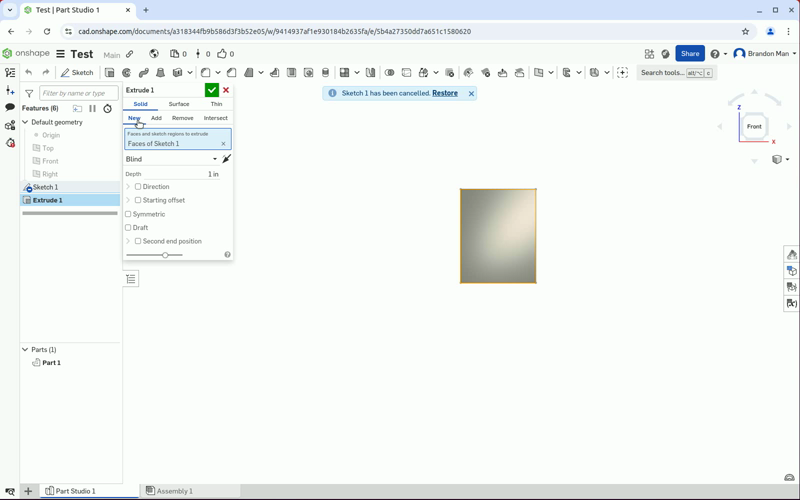
click(137, 120)
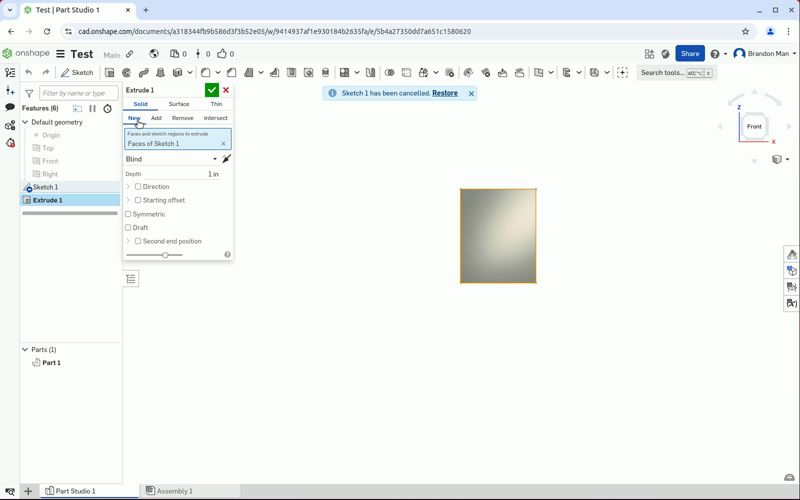
key(tab, 4)
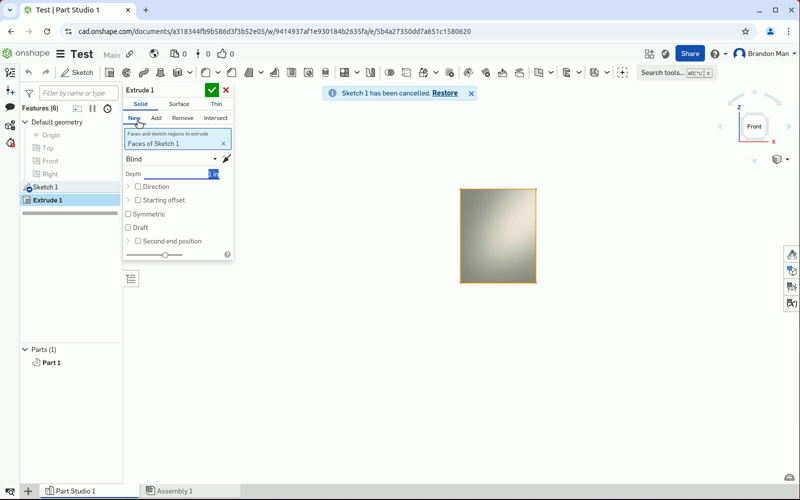
text(23.108)
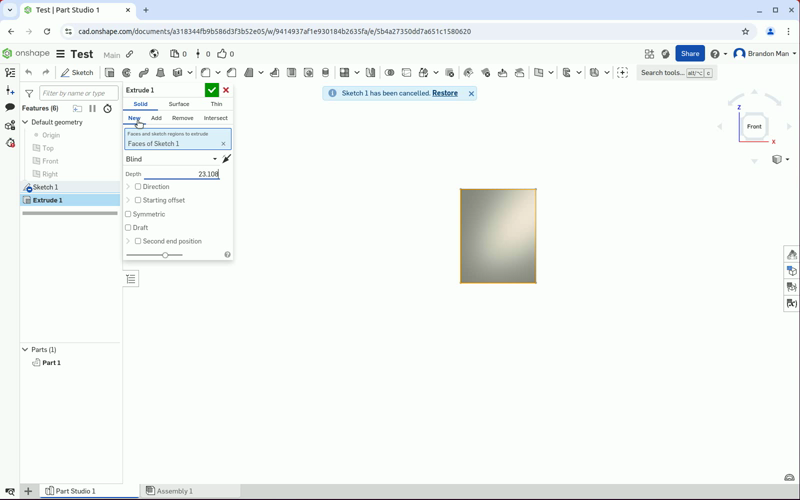
key(enter)
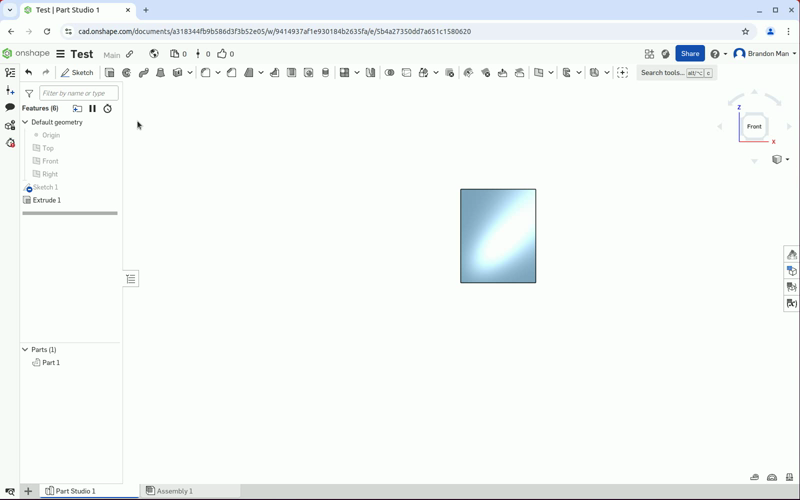
key(shift+h)
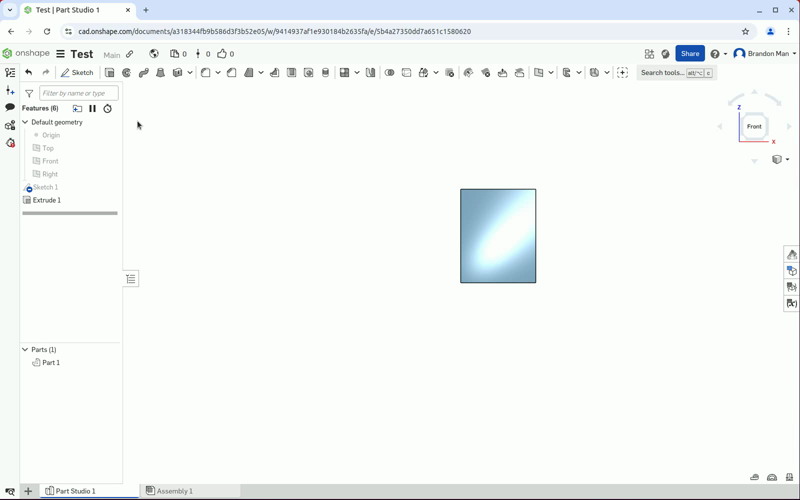
key(shift+h)
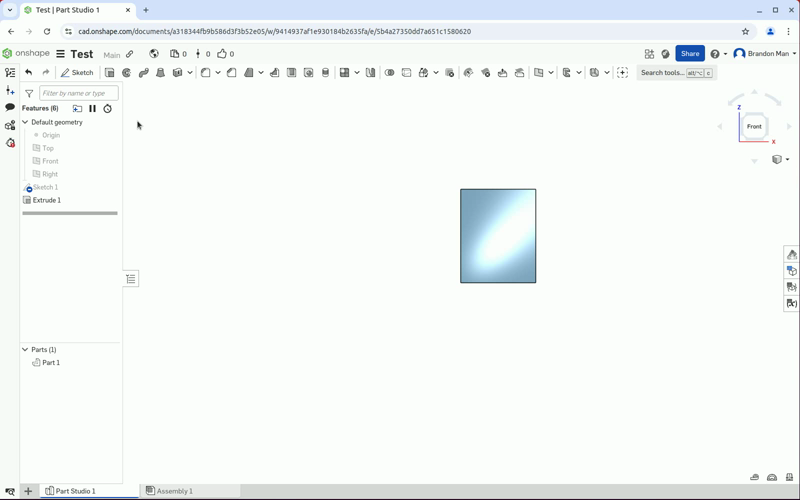
mouse_move(73, 189)
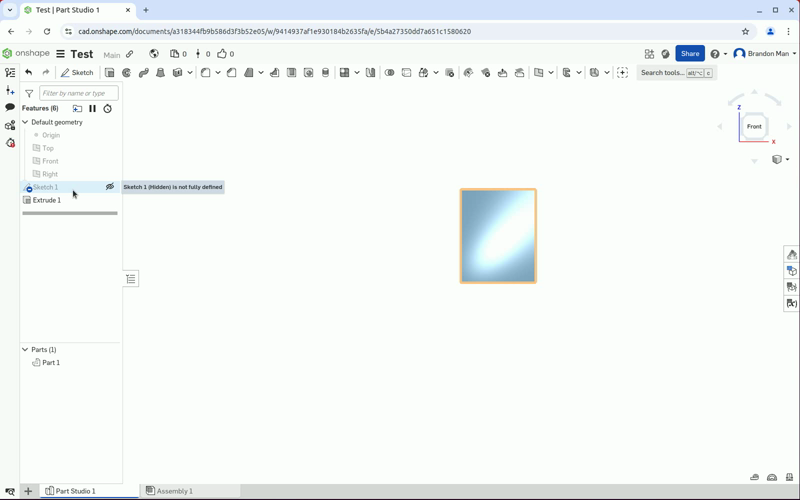
click(73, 189)
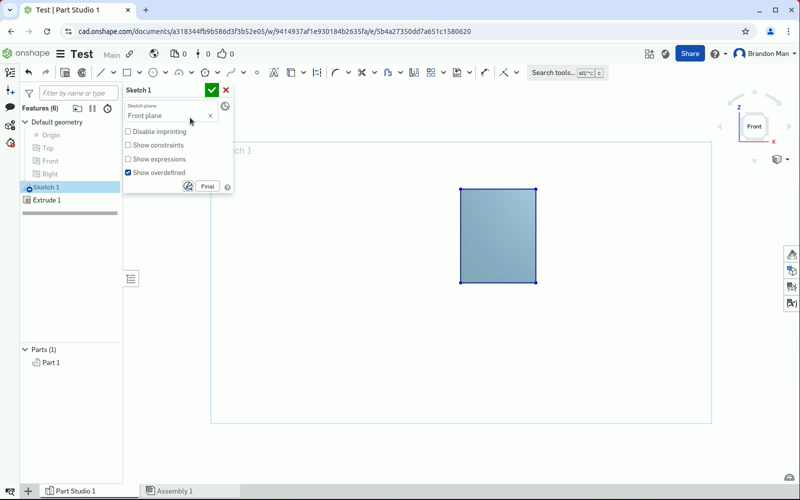
mouse_move(229, 92)
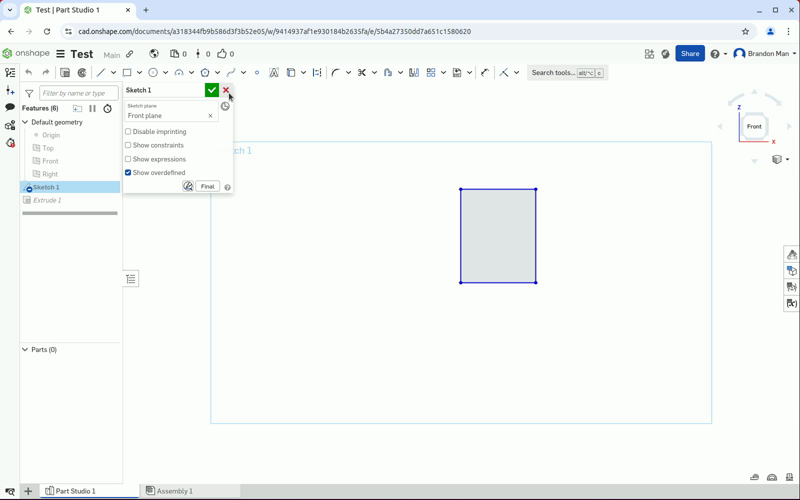
click(229, 92)
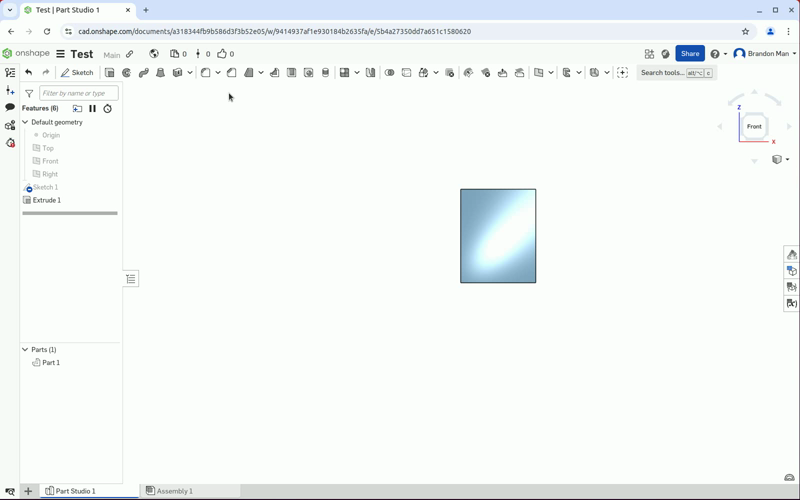
mouse_move(541, 75)
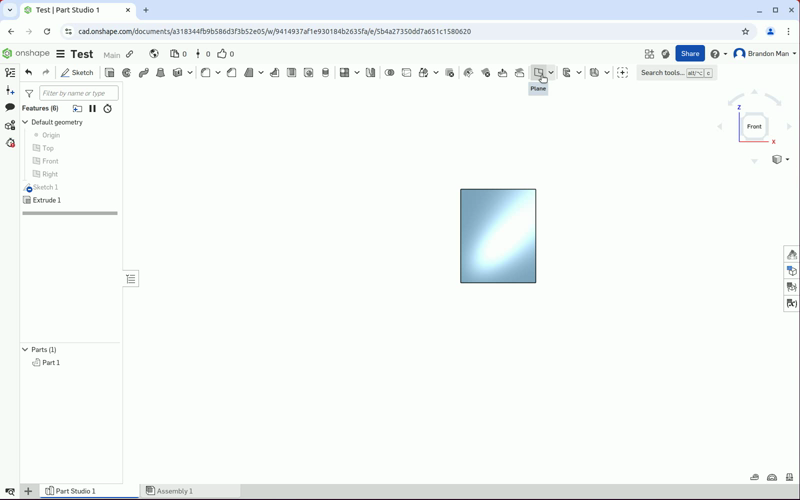
click(541, 75)
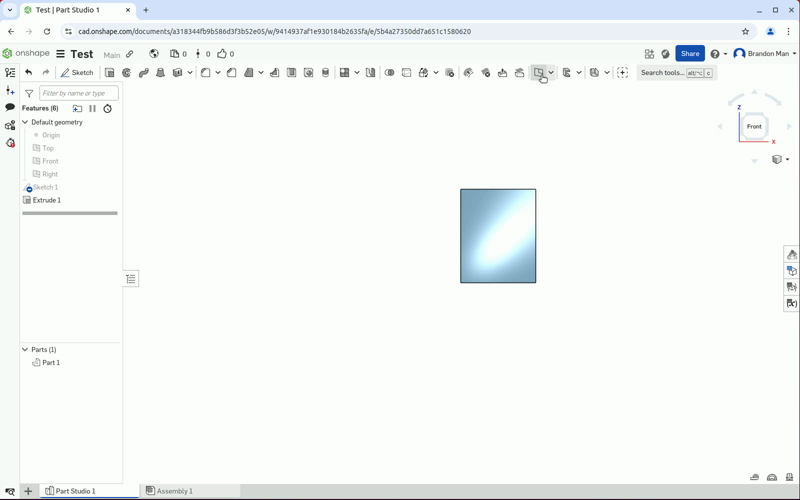
mouse_move(73, 163)
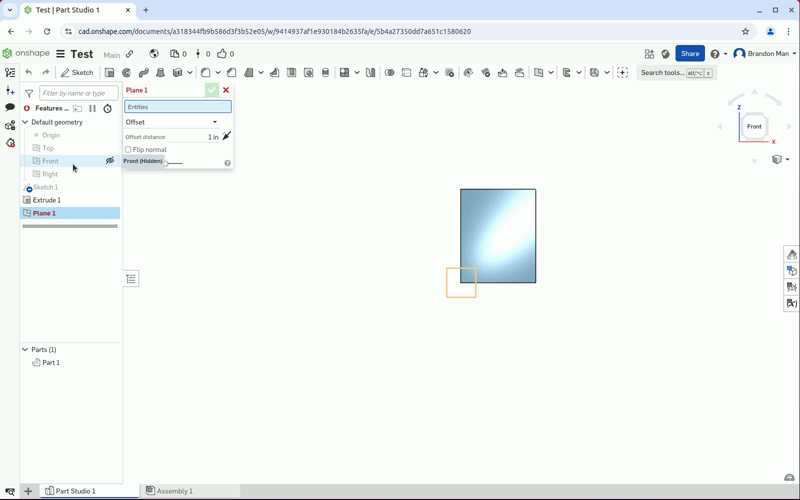
click(73, 163)
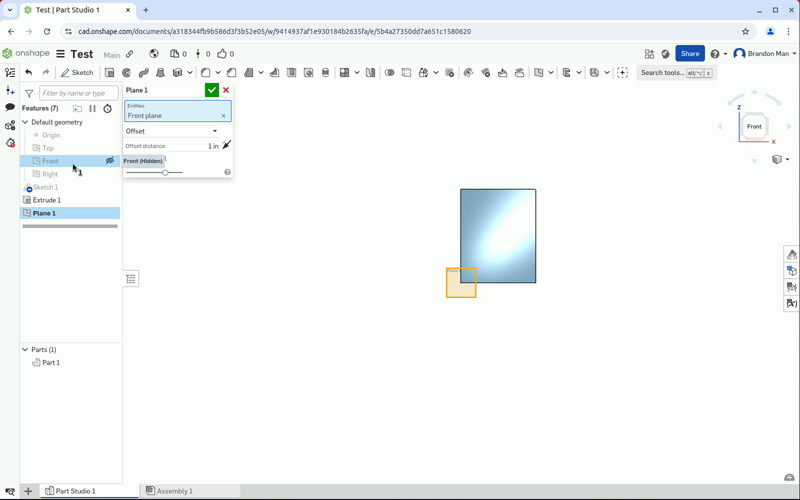
key(tab, 2)
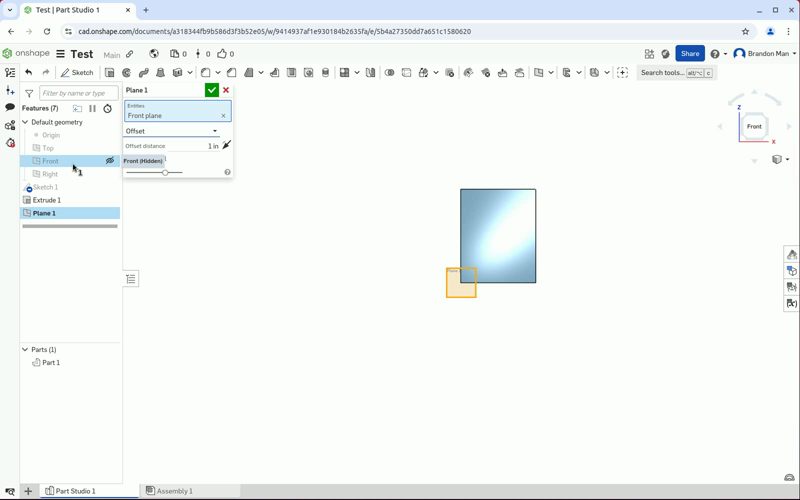
text(23.108)
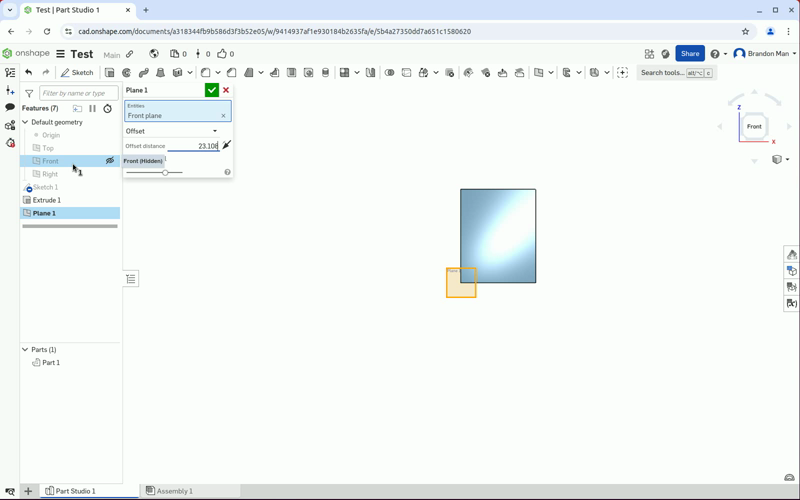
key(enter, 2)
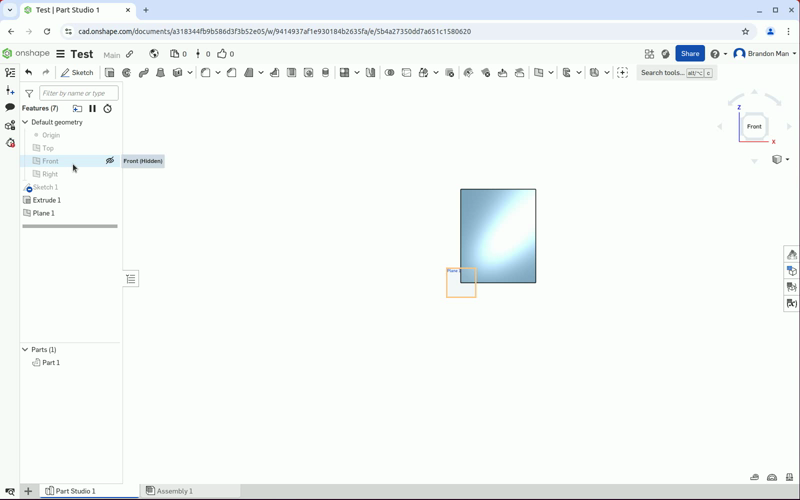
key(shift+s)
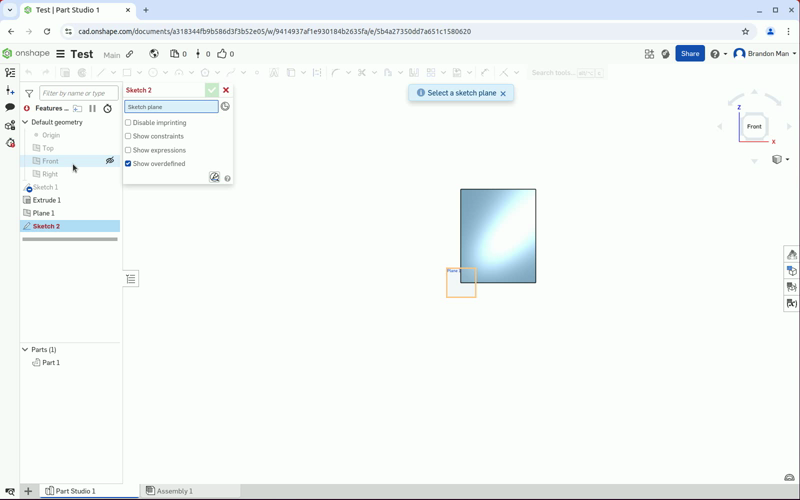
mouse_move(73, 215)
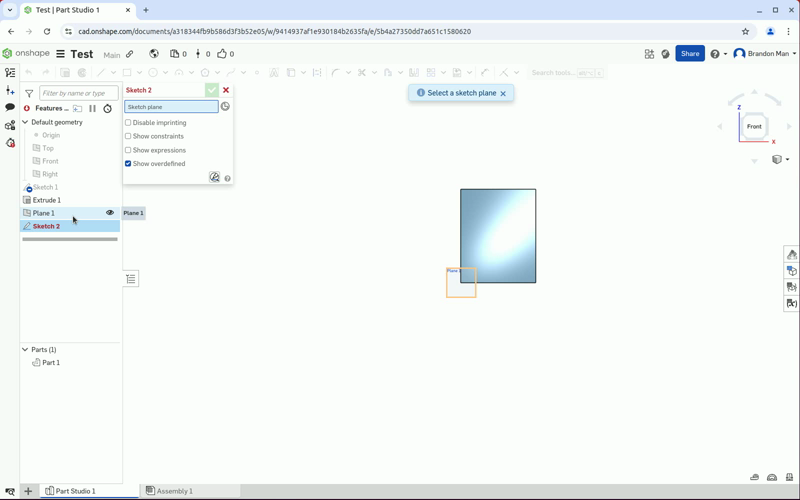
click(73, 215)
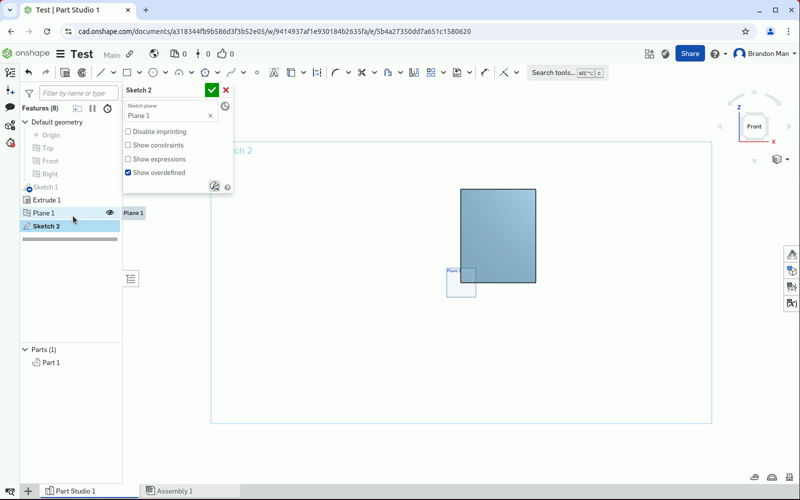
mouse_move(73, 352)
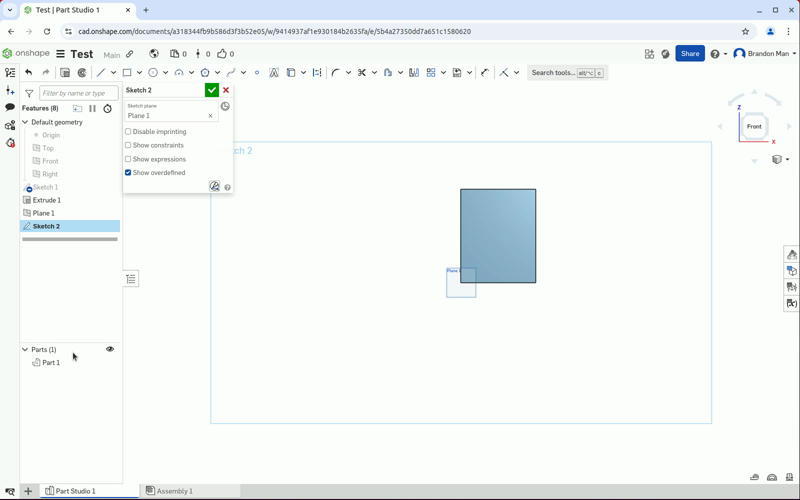
key(y)
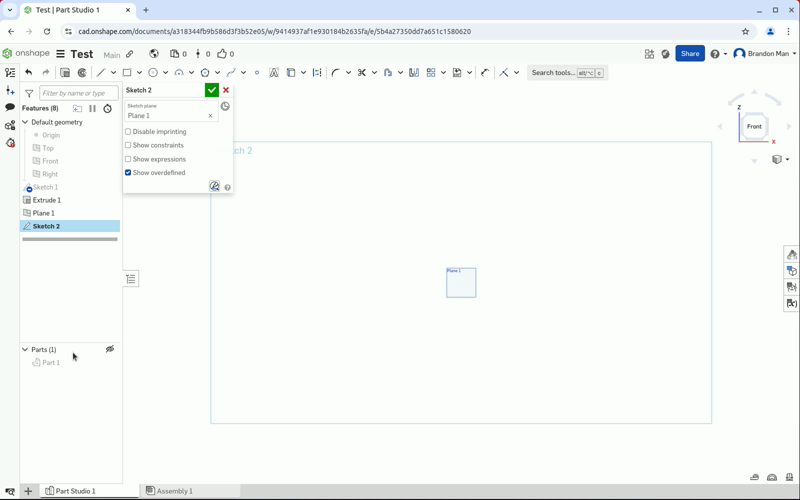
key(l)
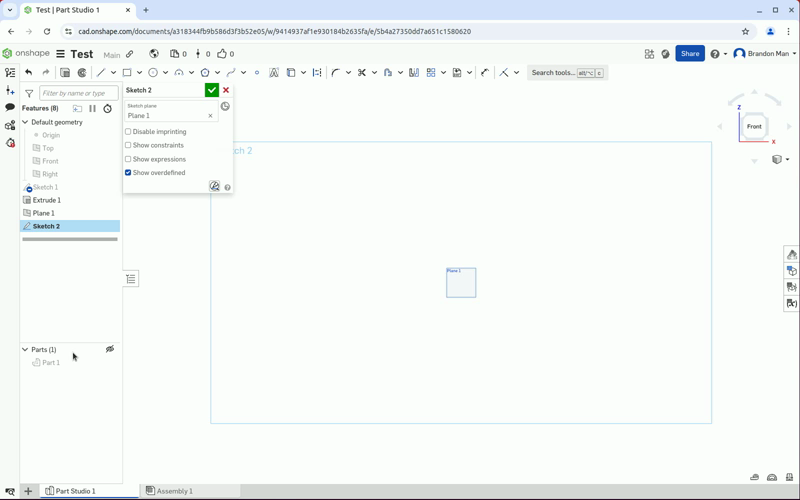
key_down(shift)
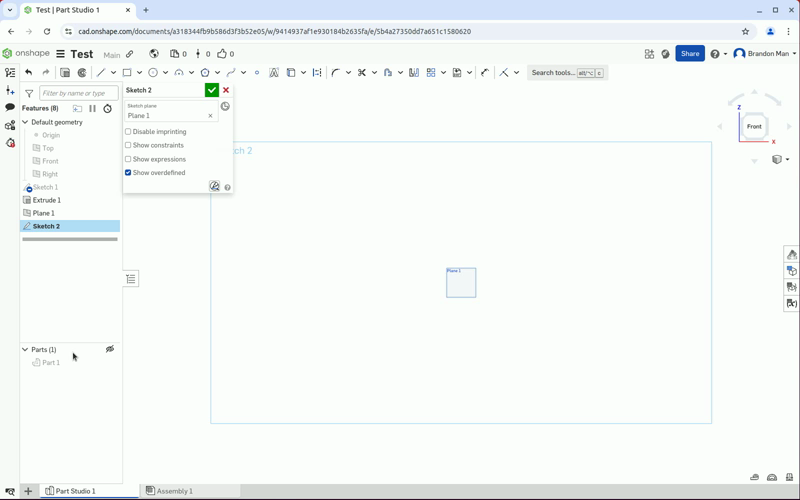
mouse_move(460, 264)
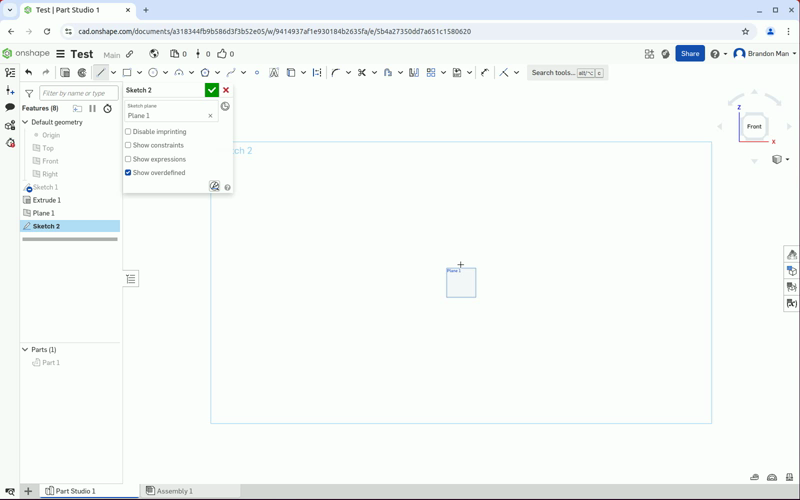
click(460, 264)
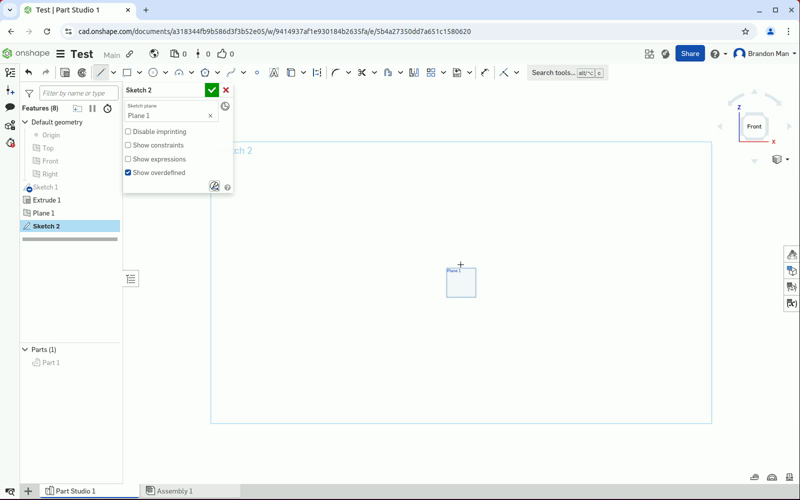
key_up(shift)
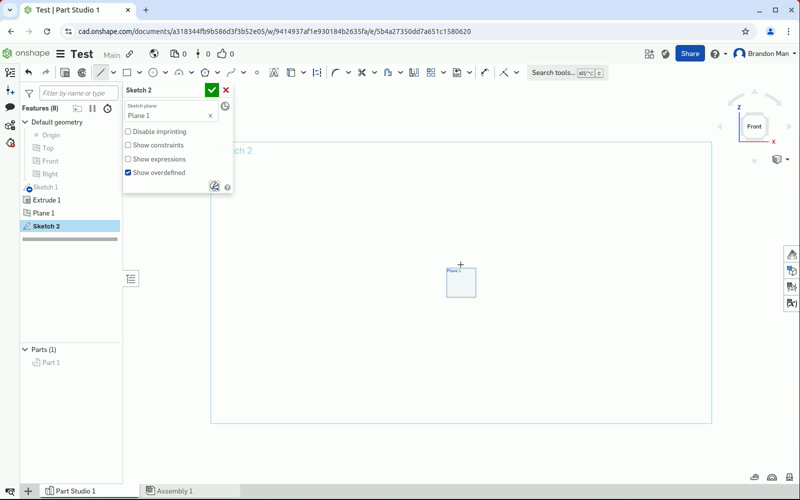
key_down(shift)
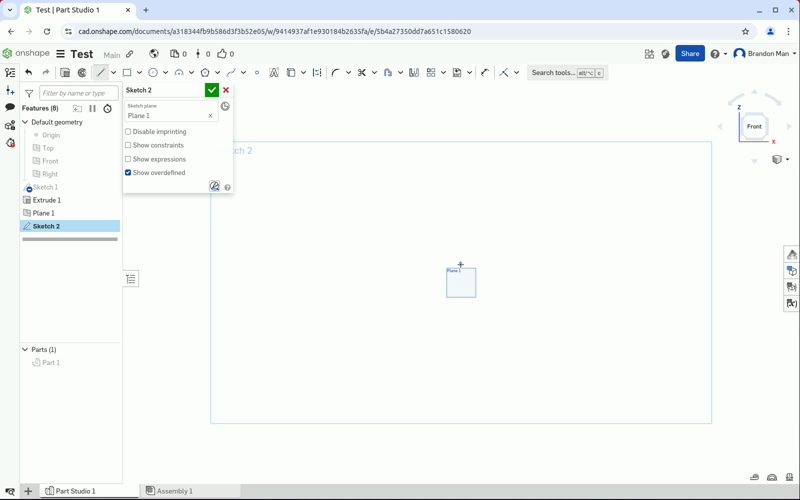
mouse_move(517, 188)
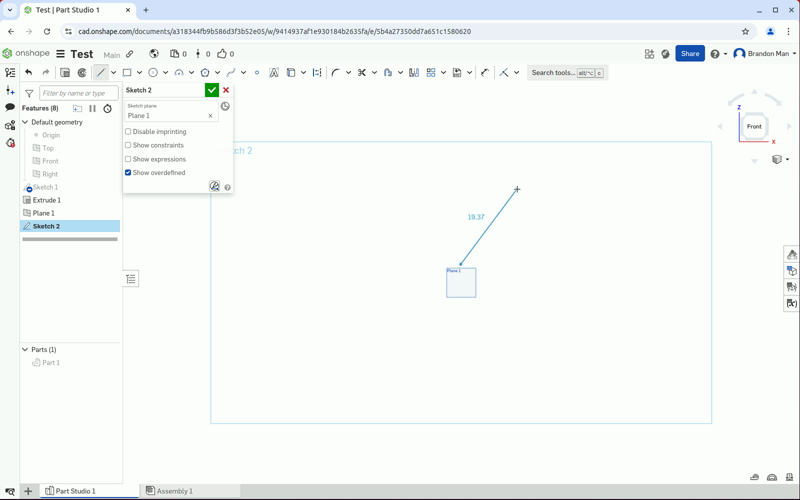
click(517, 188)
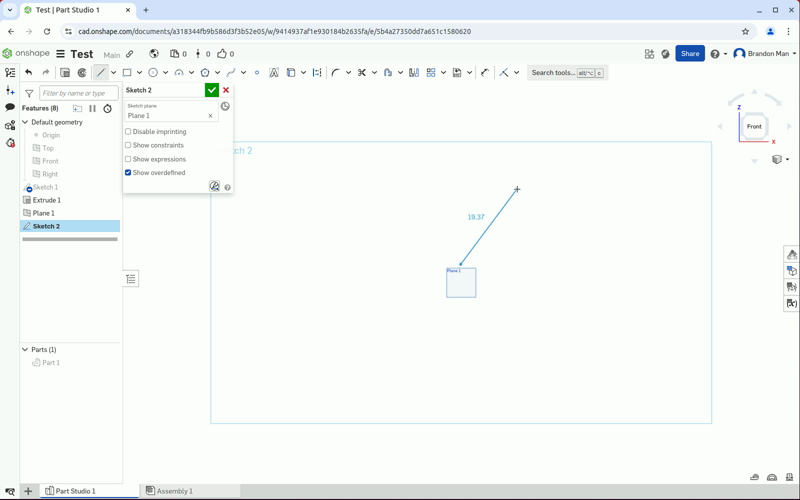
key_up(shift)
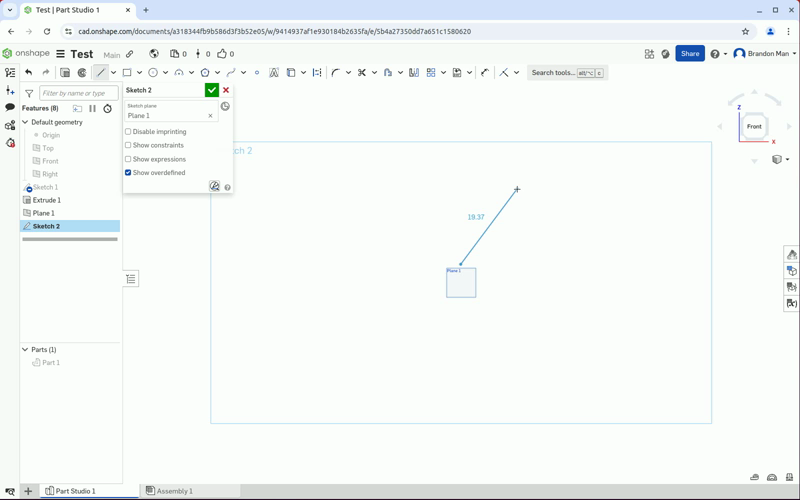
key_down(shift)
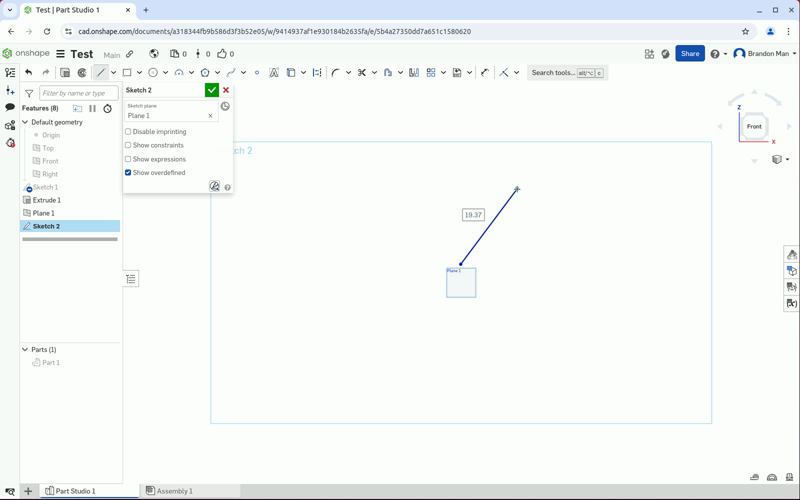
mouse_move(547, 188)
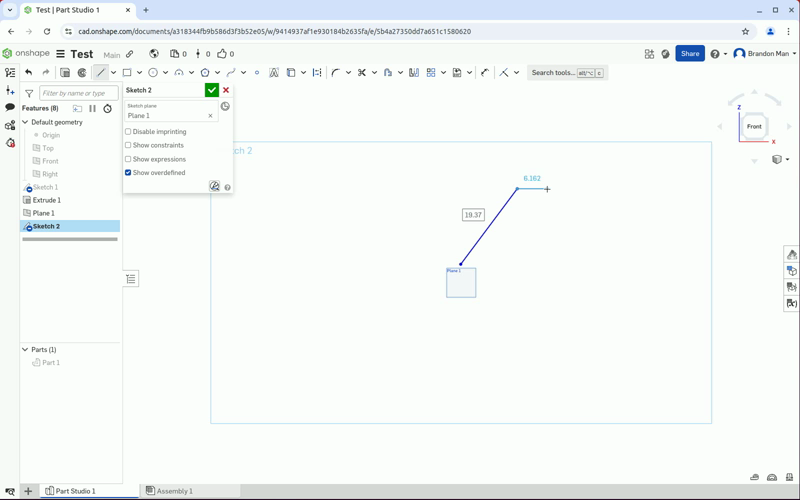
mouse_move(460, 188)
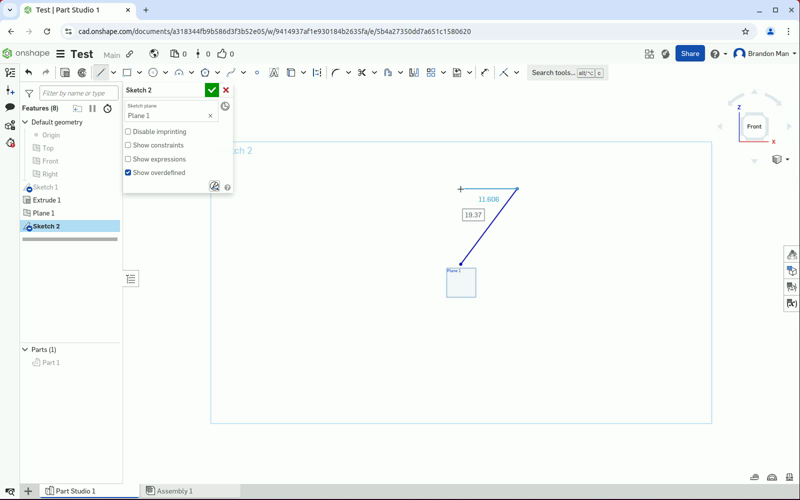
click(460, 188)
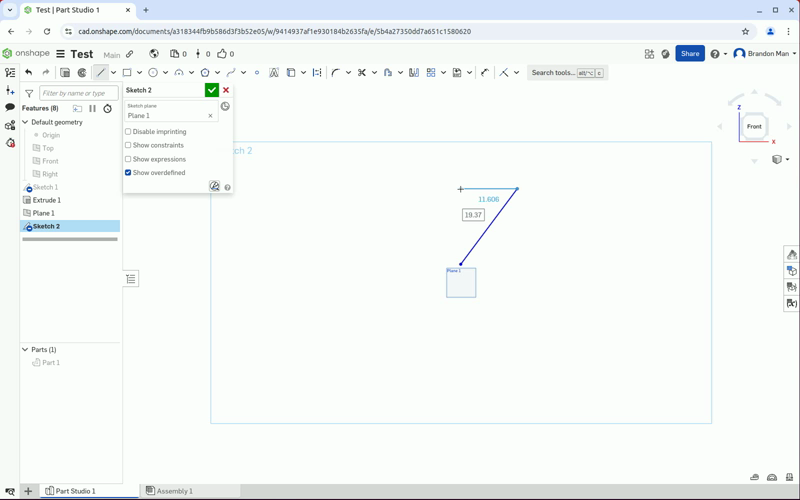
key_up(shift)
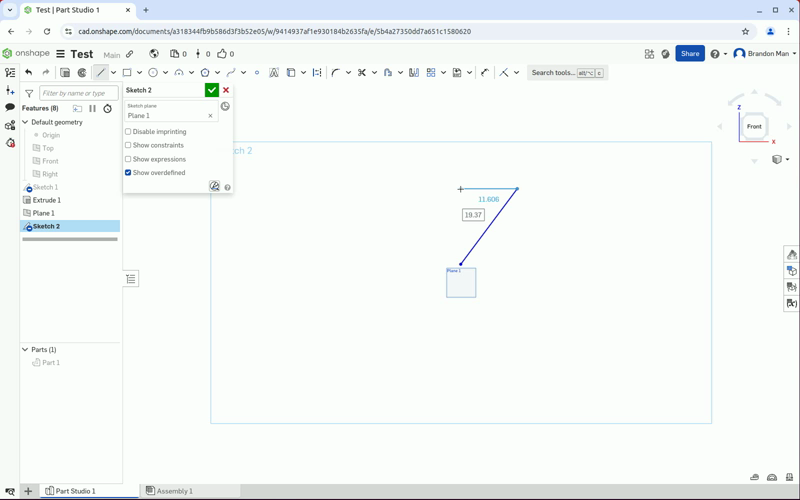
key_down(shift)
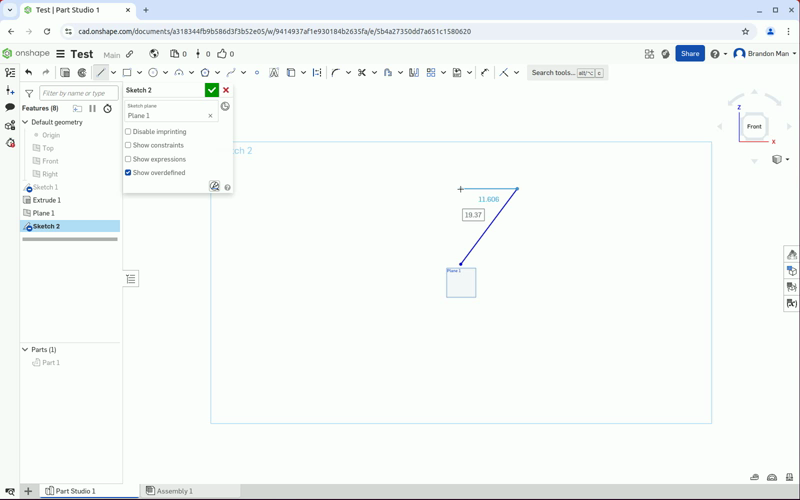
mouse_move(460, 264)
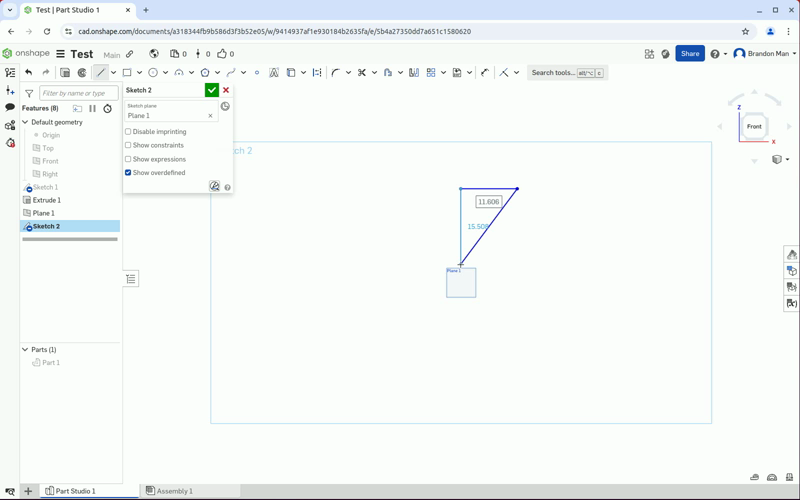
key_up(shift)
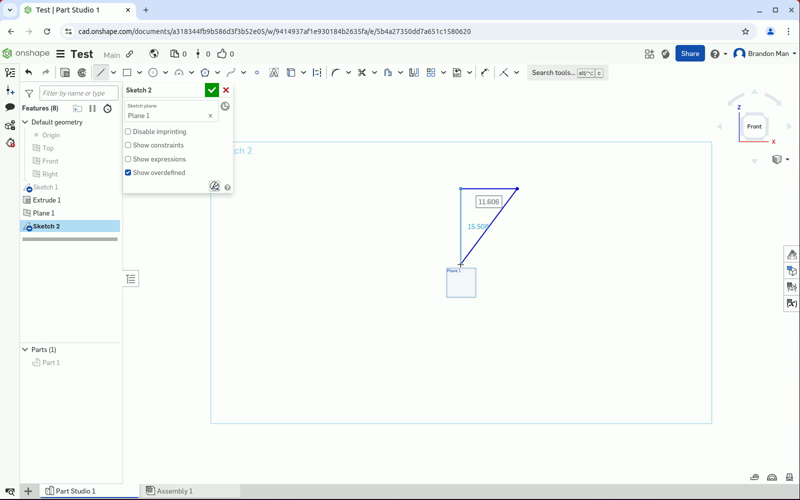
click(460, 264)
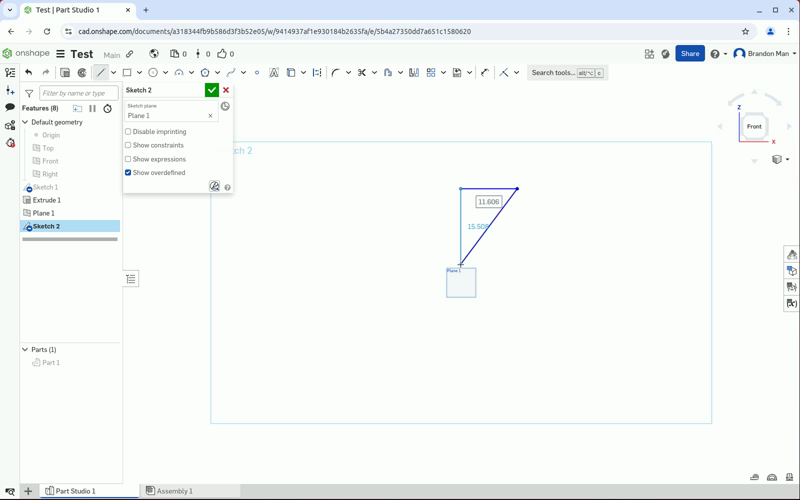
key(esc)
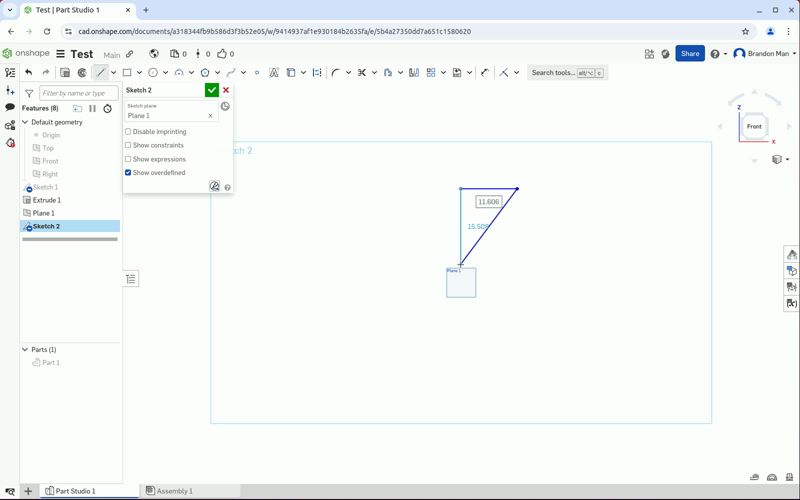
mouse_move(483, 220)
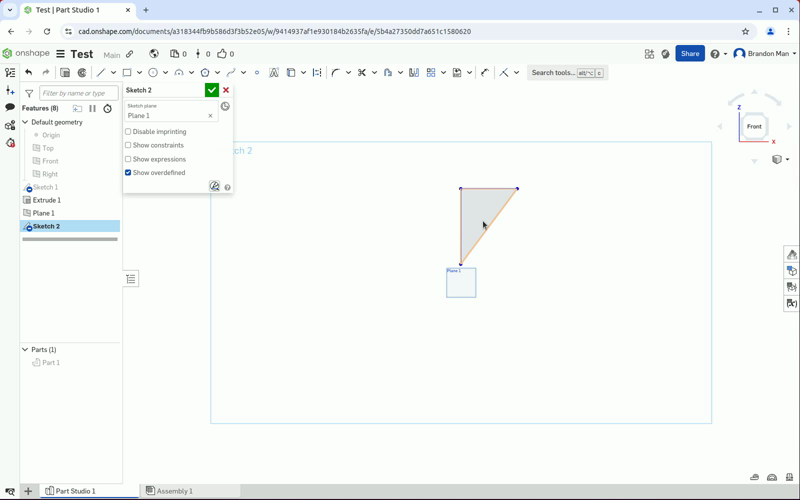
click(483, 220)
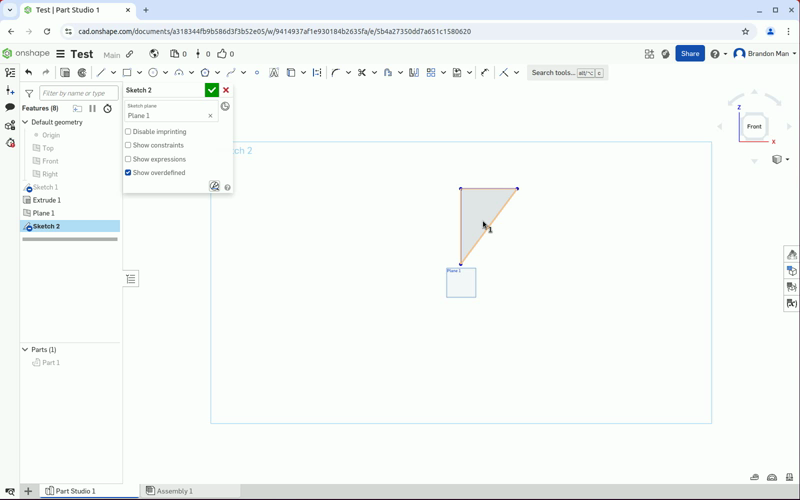
mouse_move(73, 352)
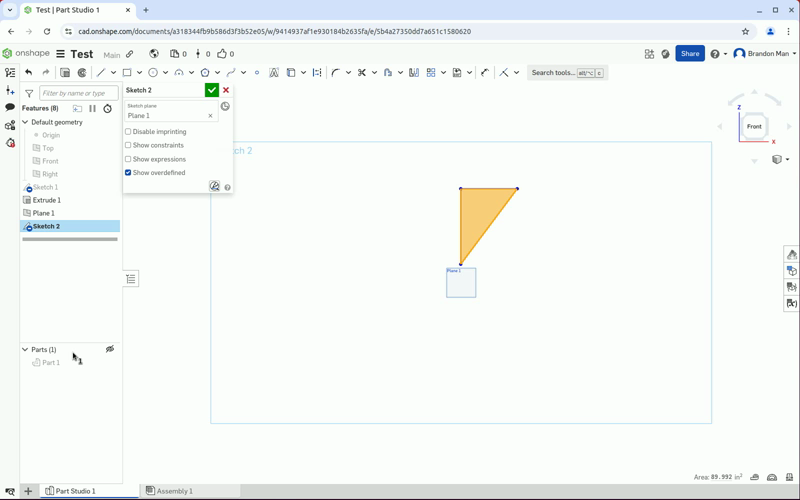
key(shift+y)
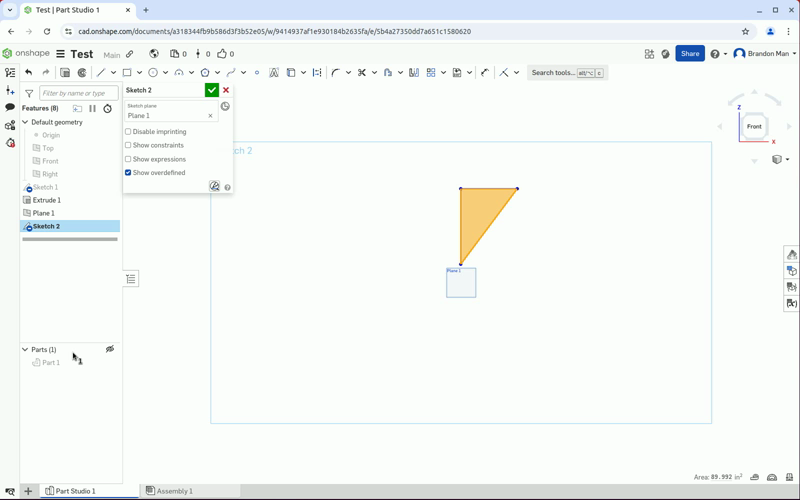
key(shift+e)
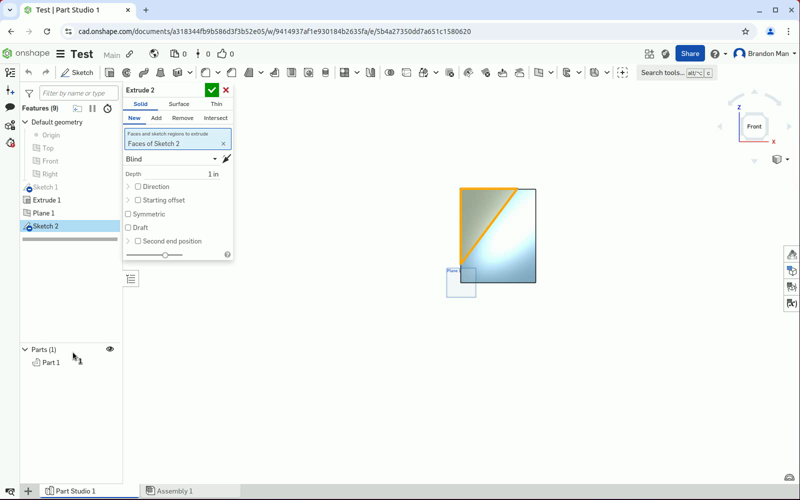
mouse_move(143, 106)
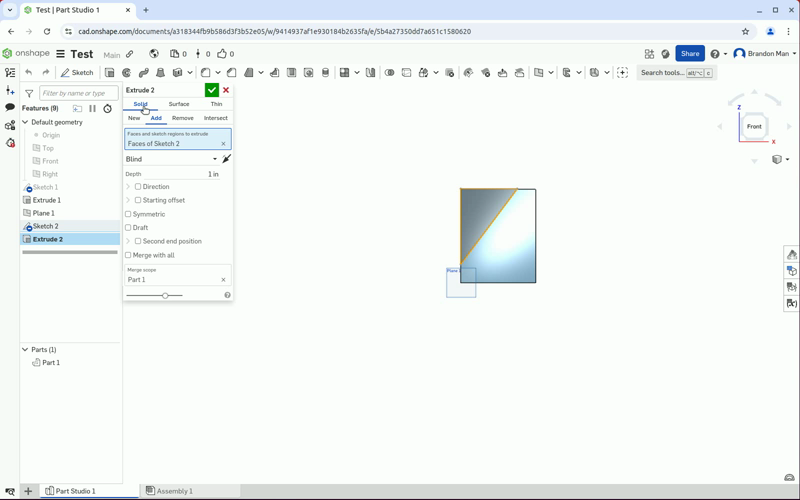
click(143, 106)
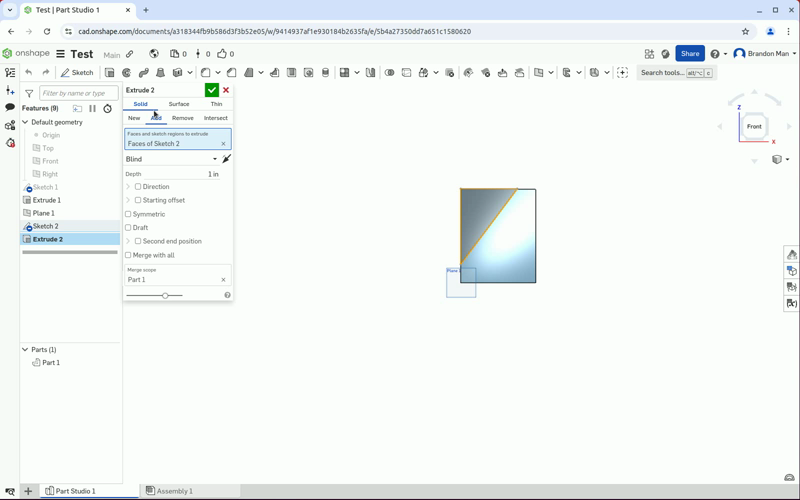
mouse_move(186, 120)
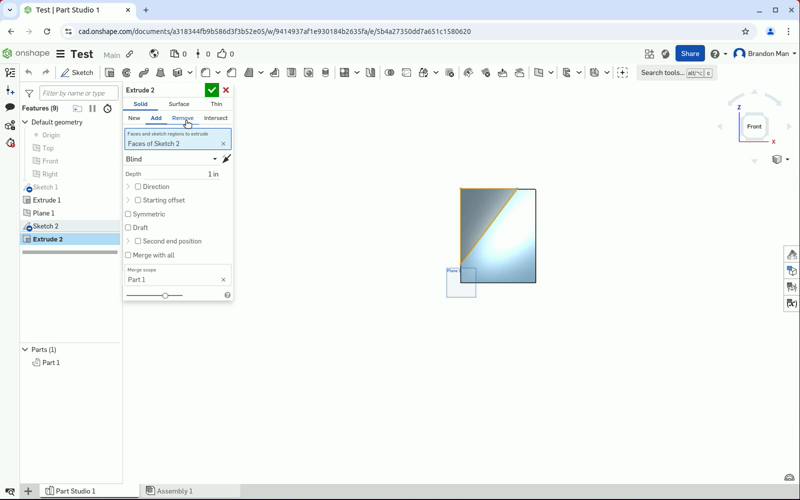
click(186, 120)
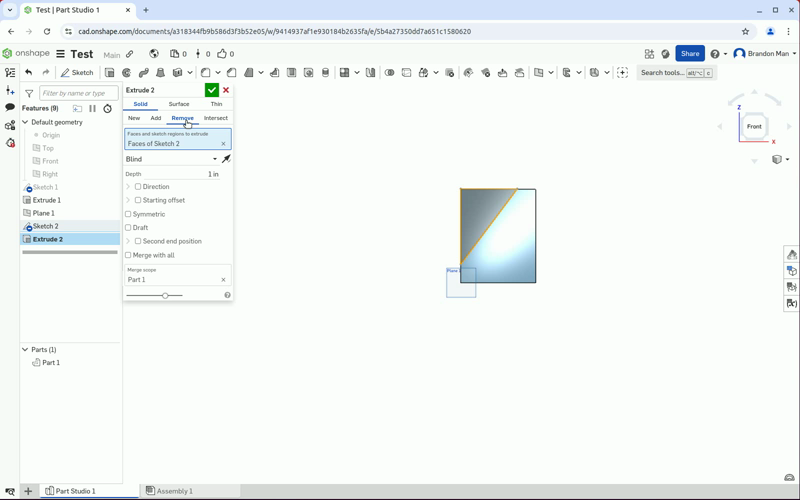
key(tab, 4)
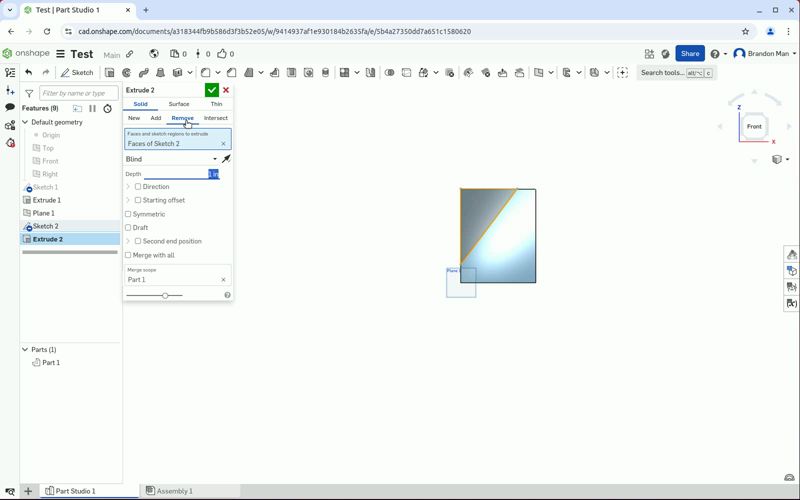
text(15.405)
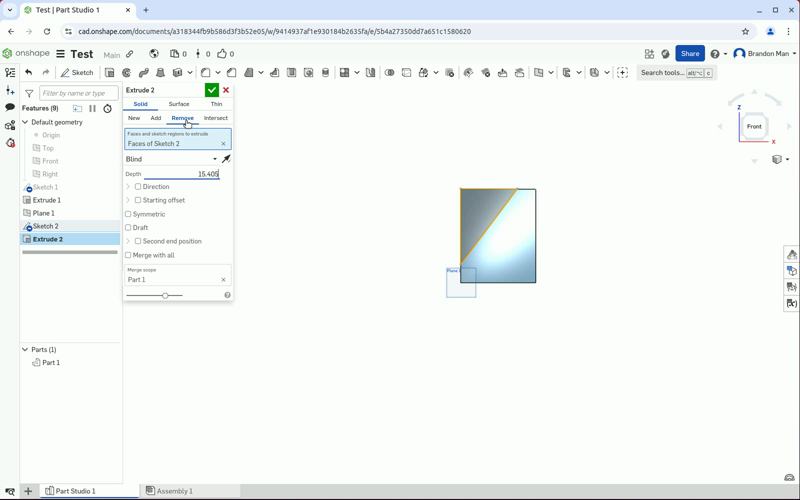
key(tab, 6)
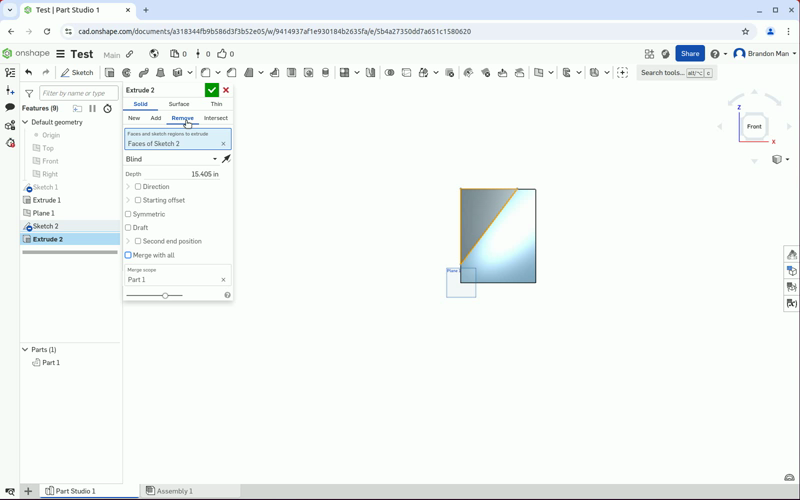
key(space)
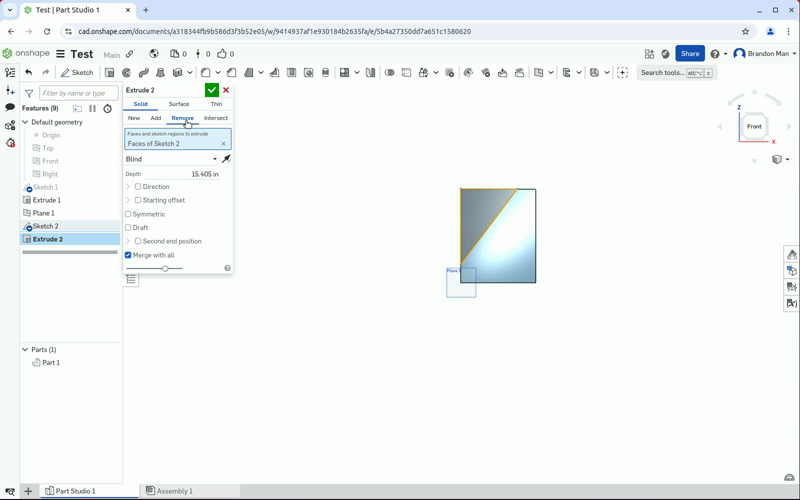
key(enter)
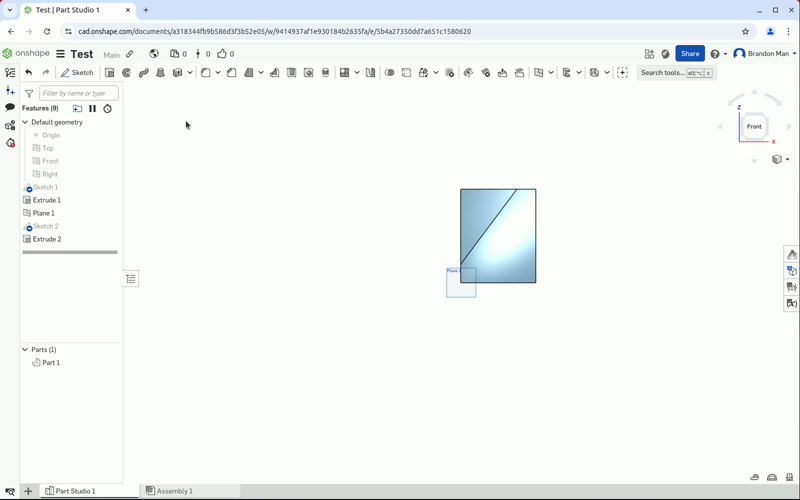
key(shift+h)
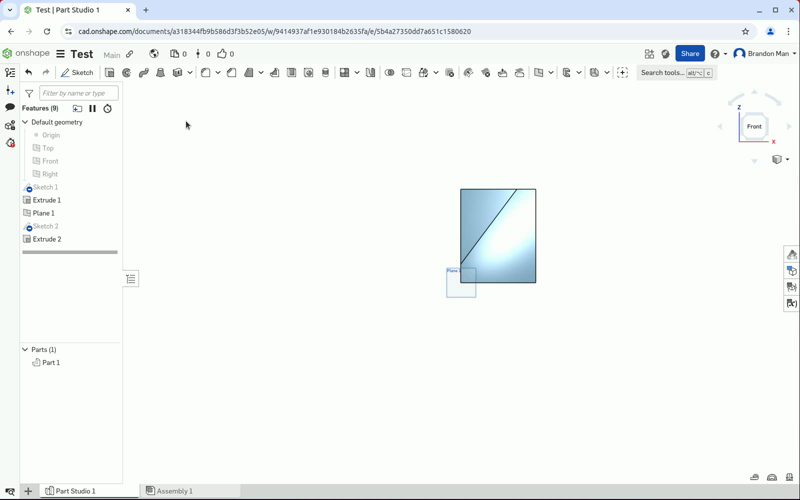
key(shift+h)
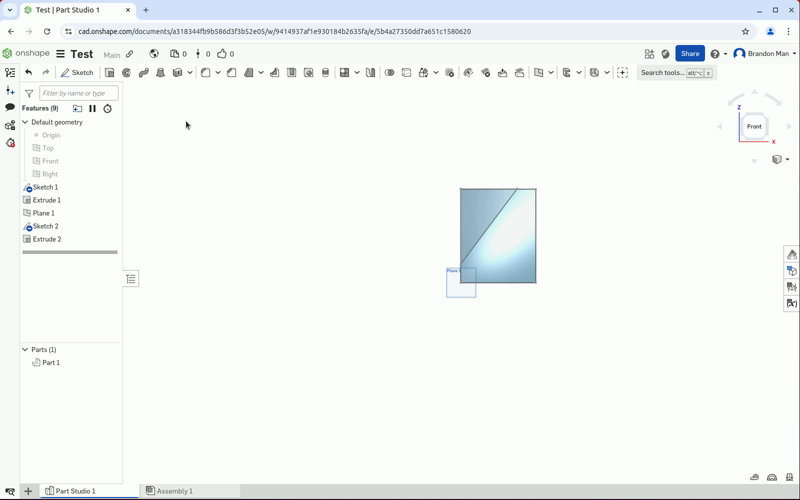
key(shift+7)
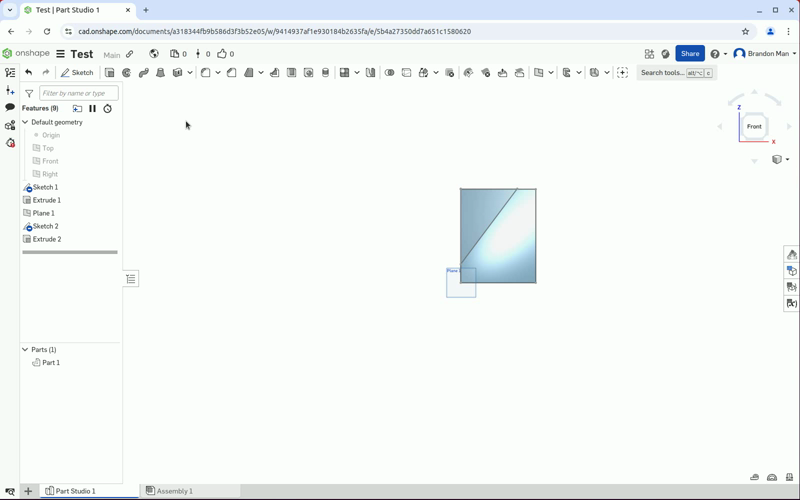
key(left, 2)
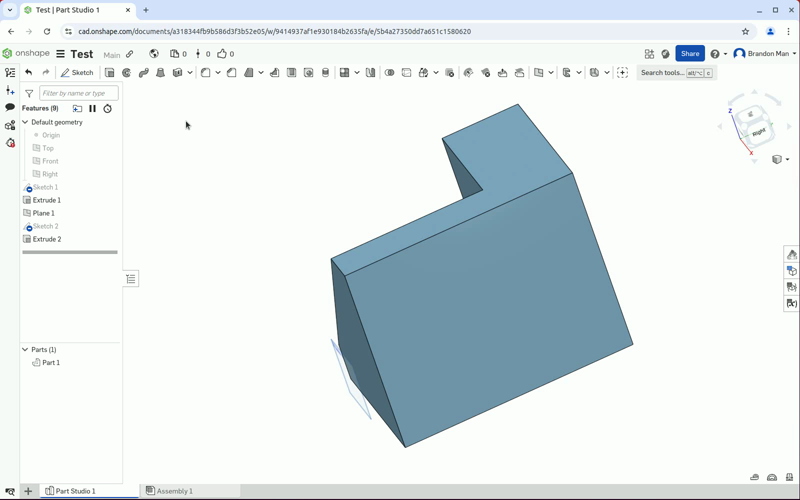
key(down, 2)
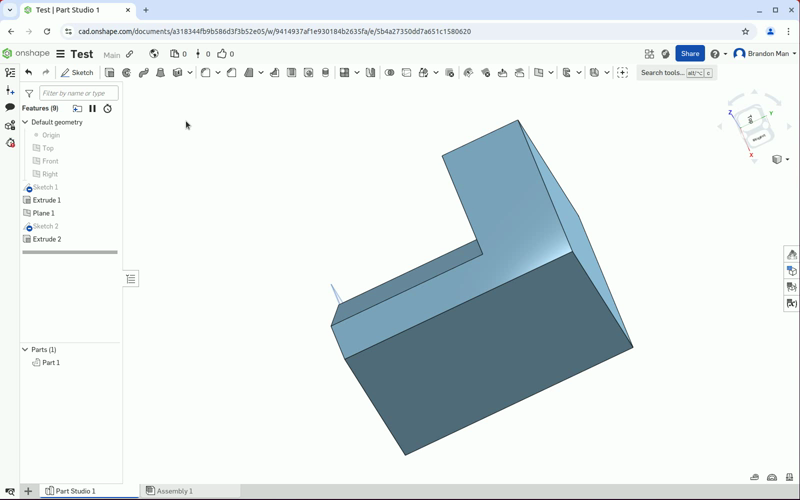
key(up, 2)
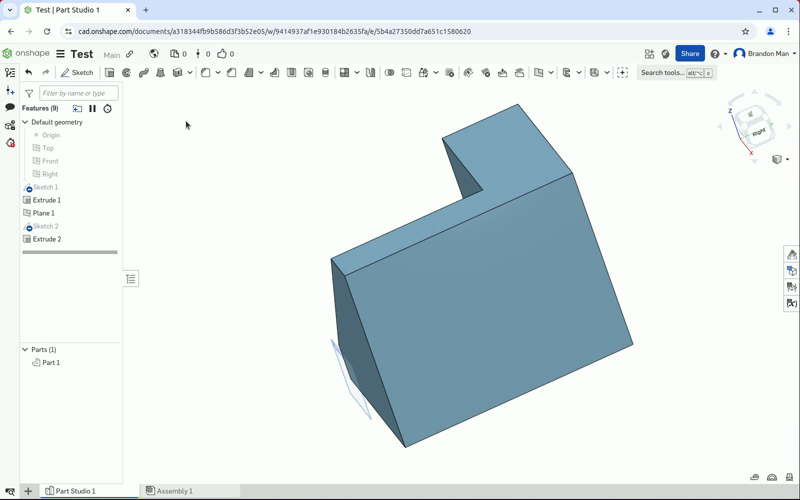
key(right, 2)
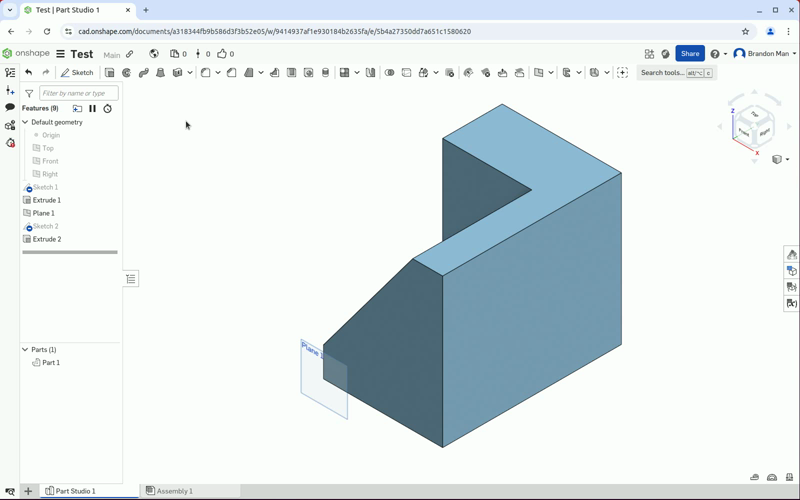
mouse_move(73, 189)
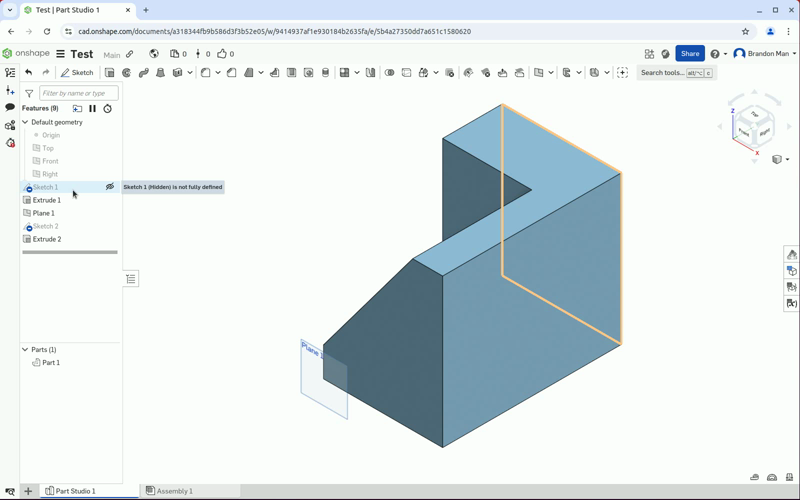
click(73, 189)